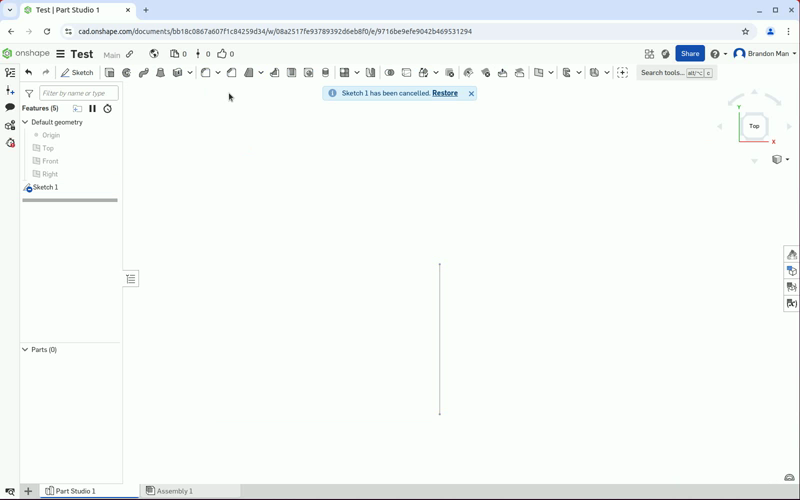
key(shift+h)
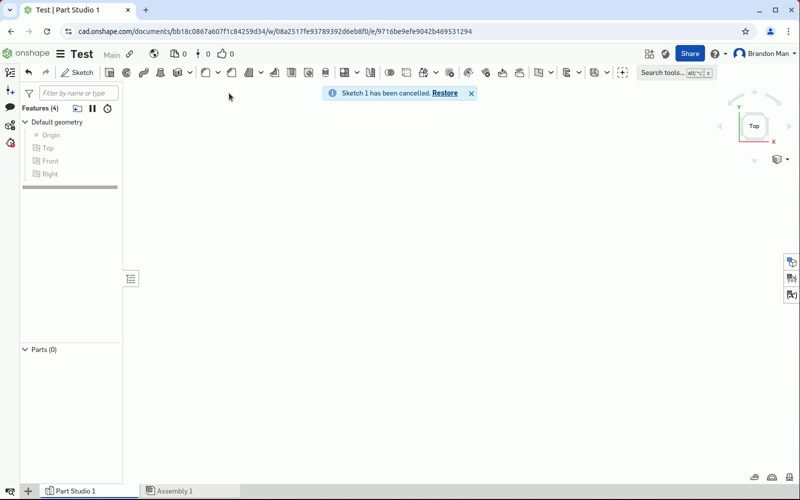
mouse_move(73, 352)
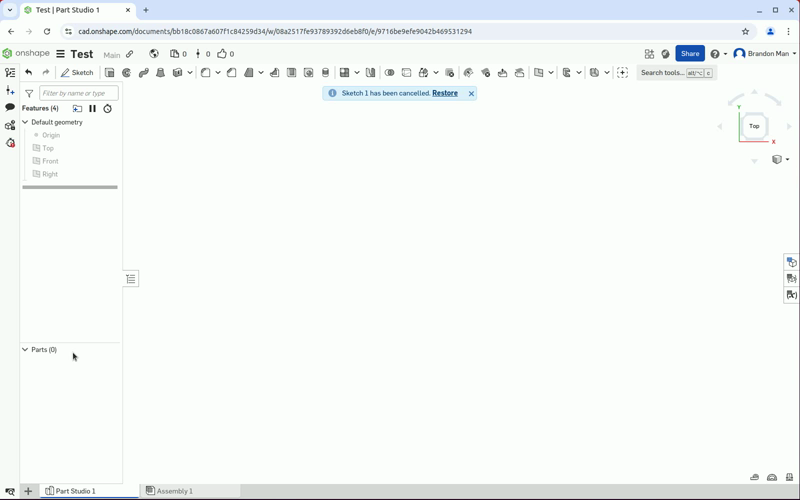
key(y)
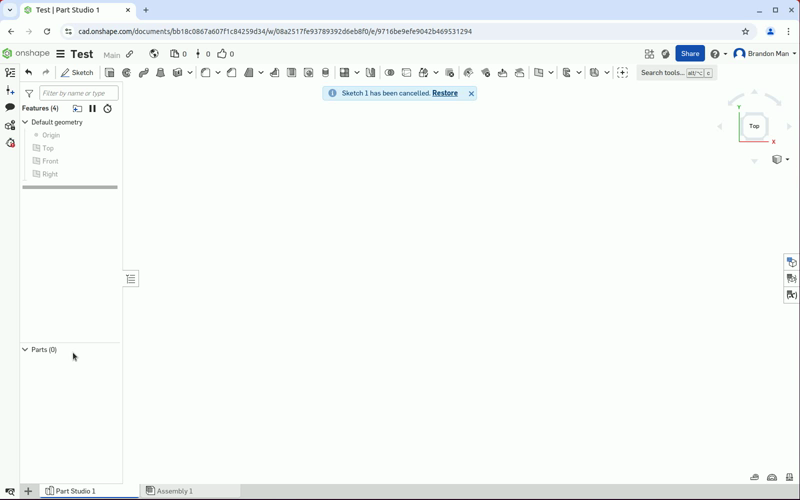
key(shift+p)
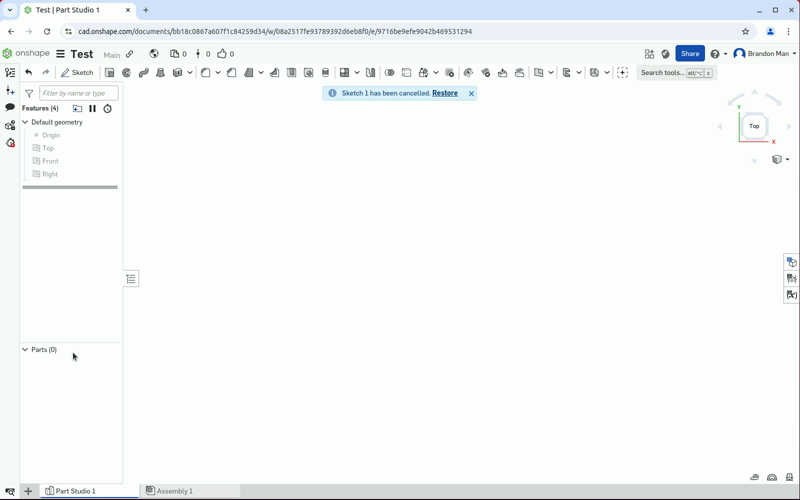
key(space)
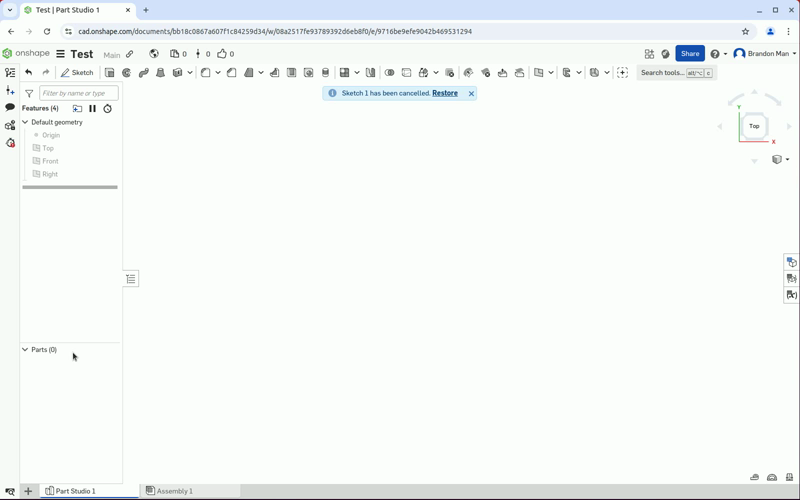
key_down(shift)
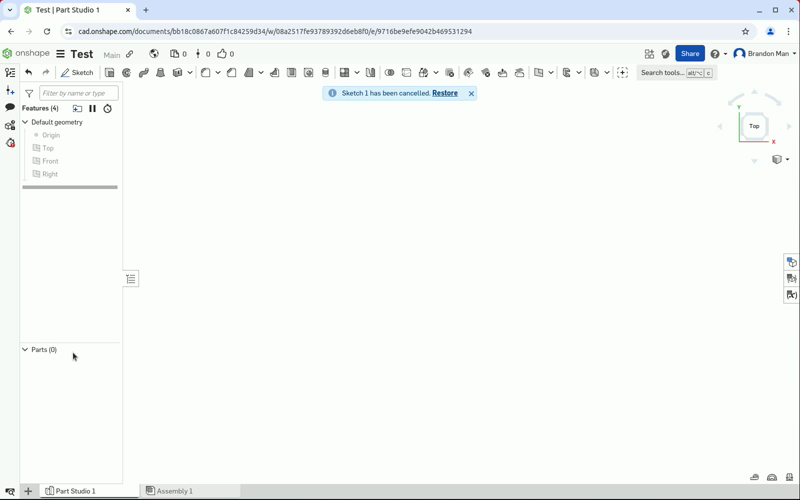
key(up)
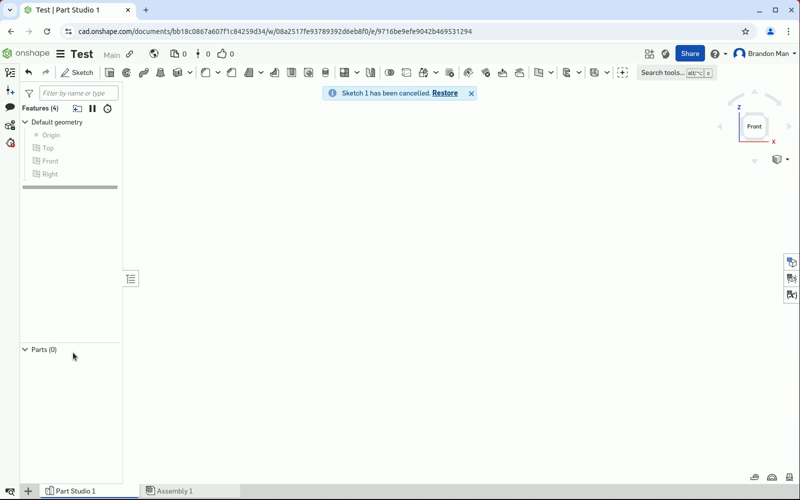
key_up(shift)
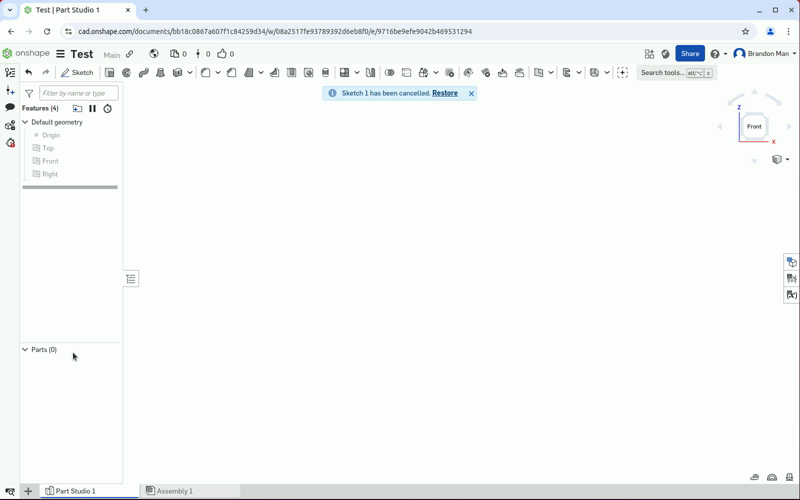
mouse_move(73, 352)
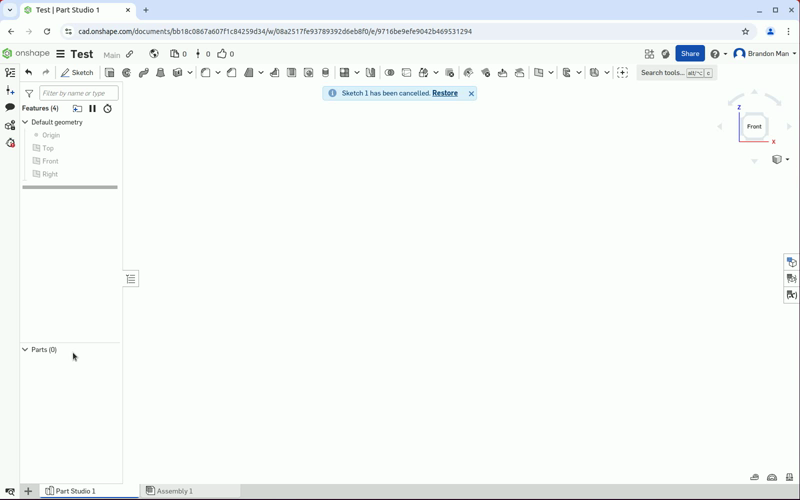
key(shift+y)
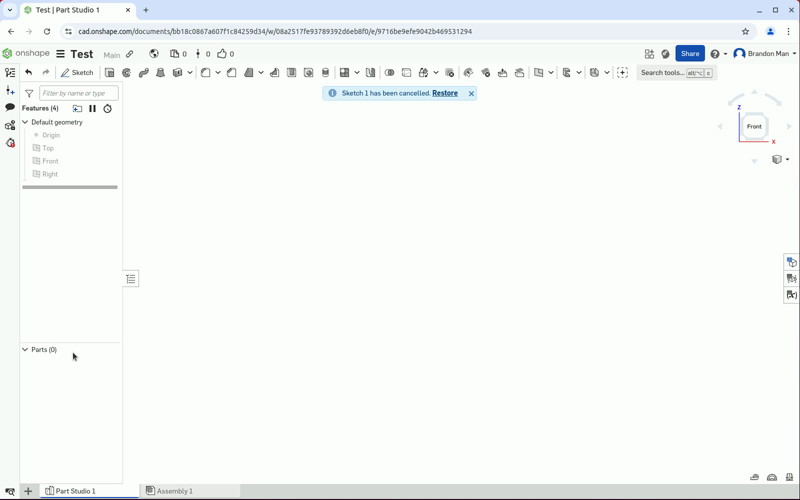
key(shift+s)
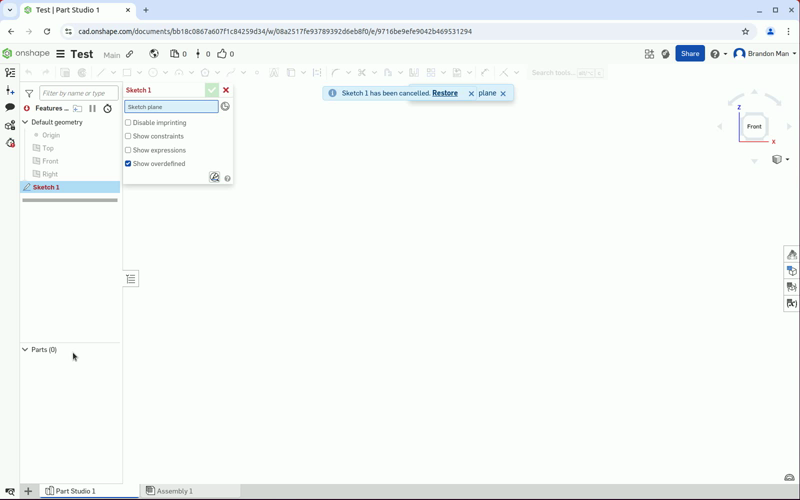
mouse_move(73, 163)
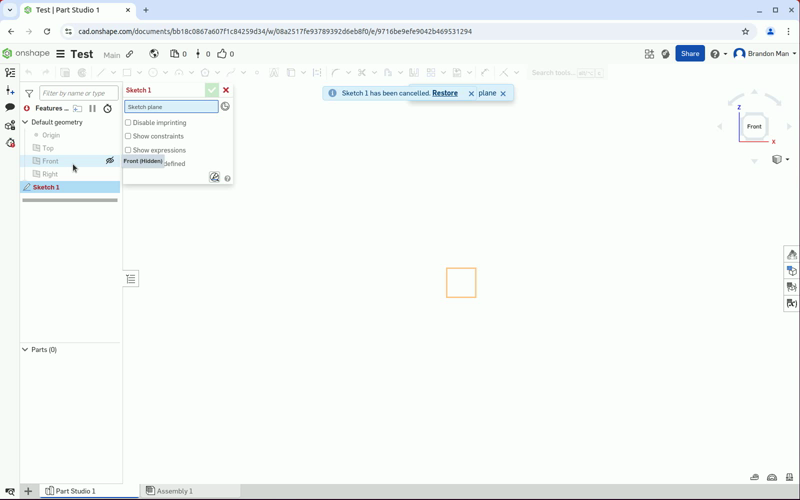
click(73, 163)
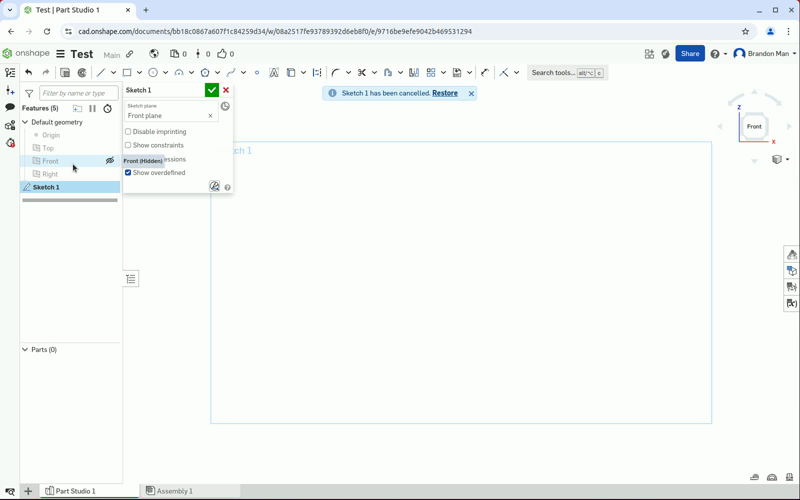
mouse_move(73, 352)
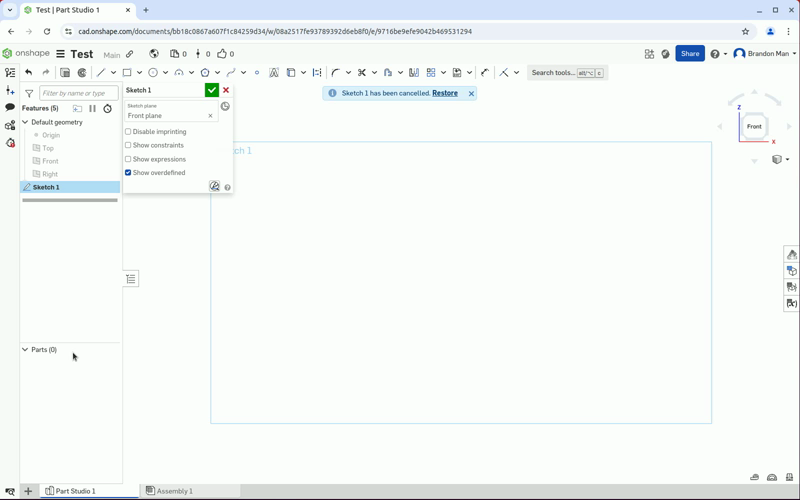
key(y)
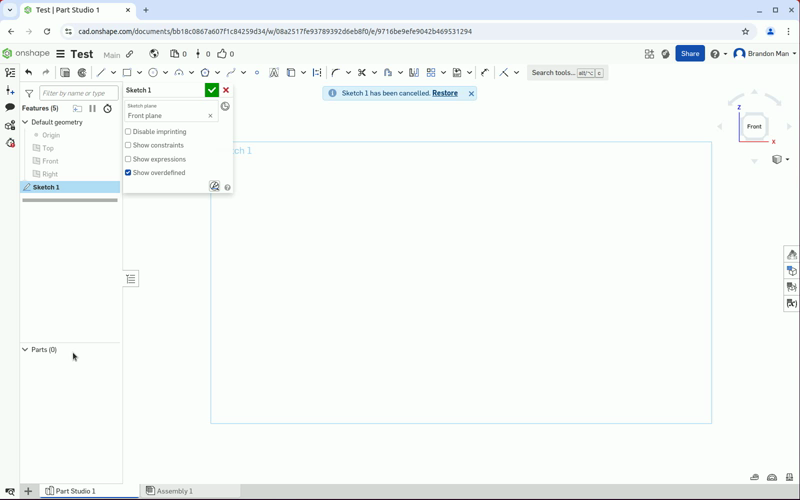
key(l)
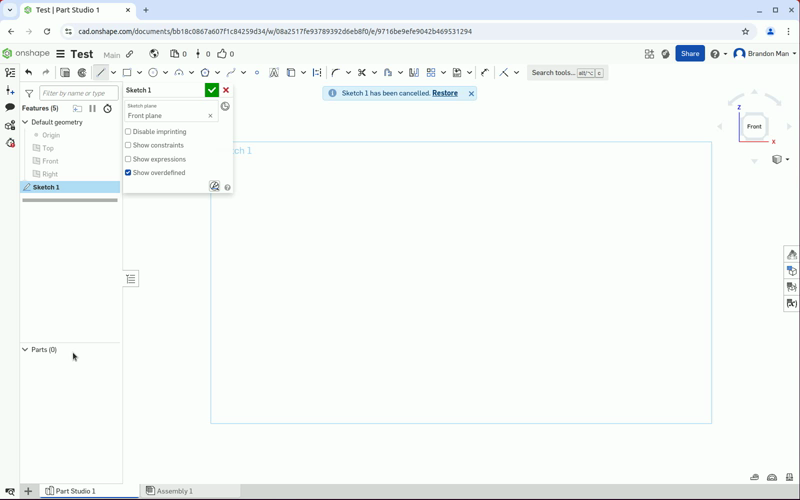
key_down(shift)
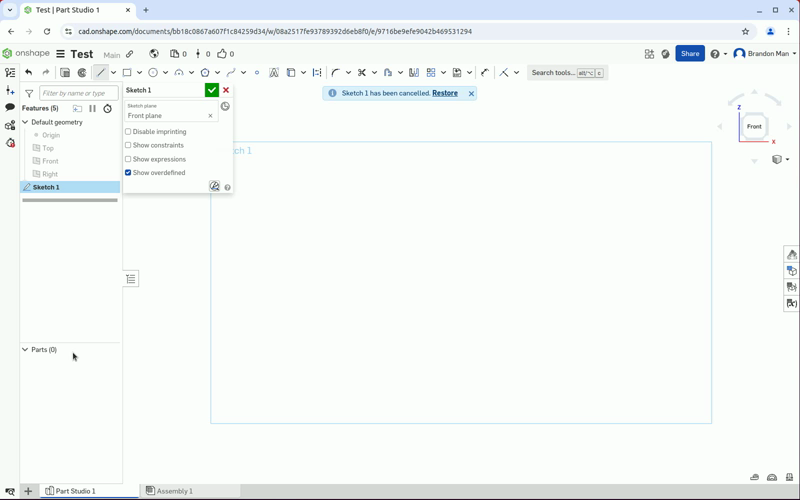
mouse_move(460, 282)
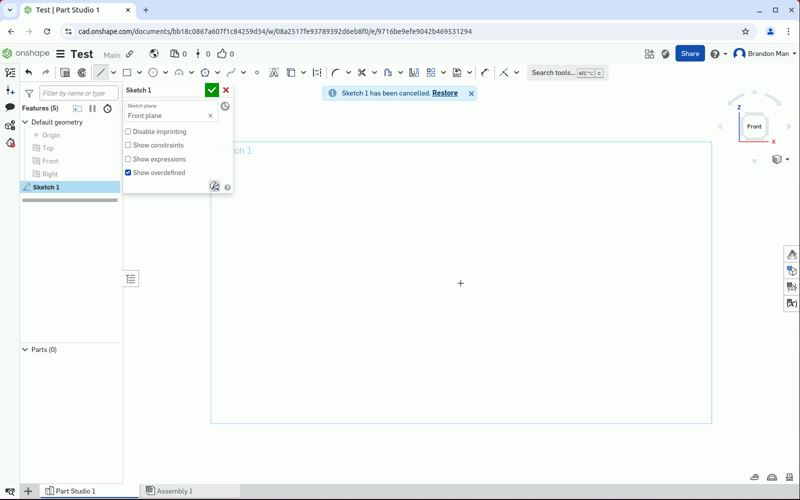
click(460, 282)
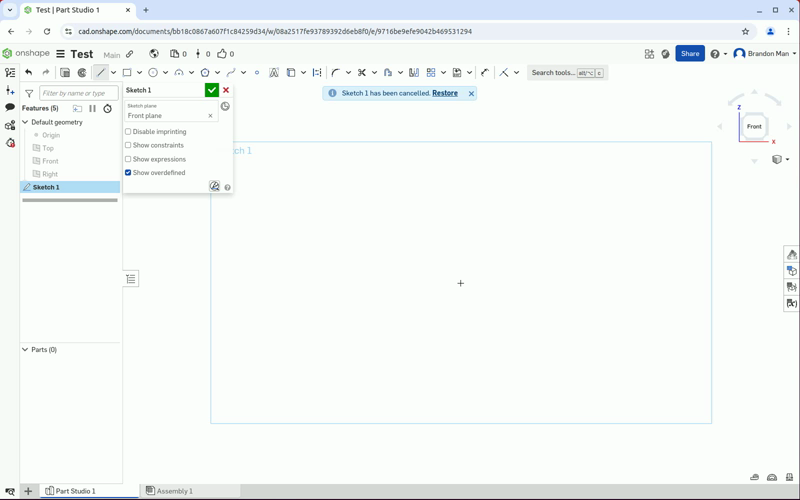
key_up(shift)
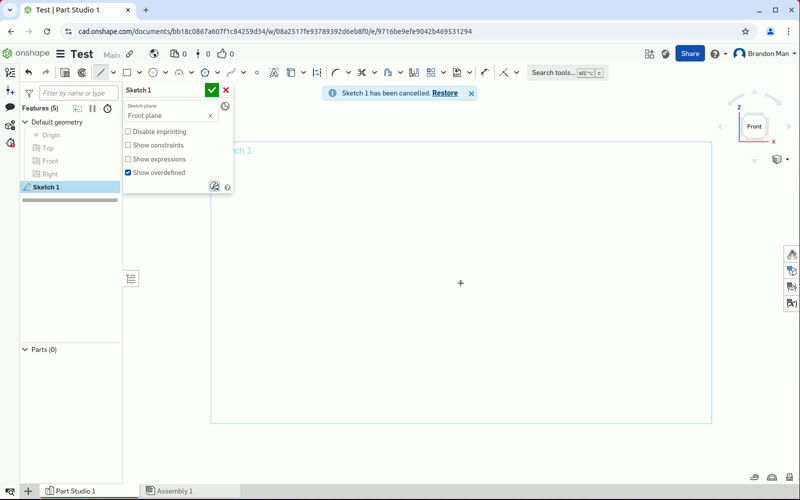
key_down(shift)
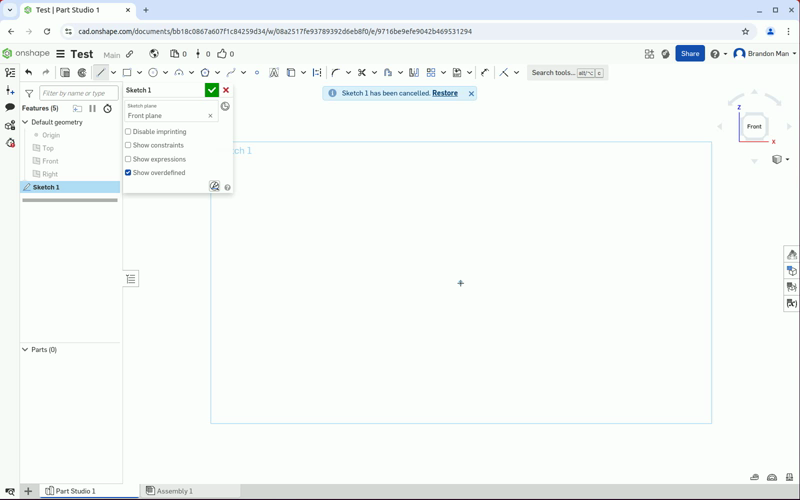
mouse_move(490, 282)
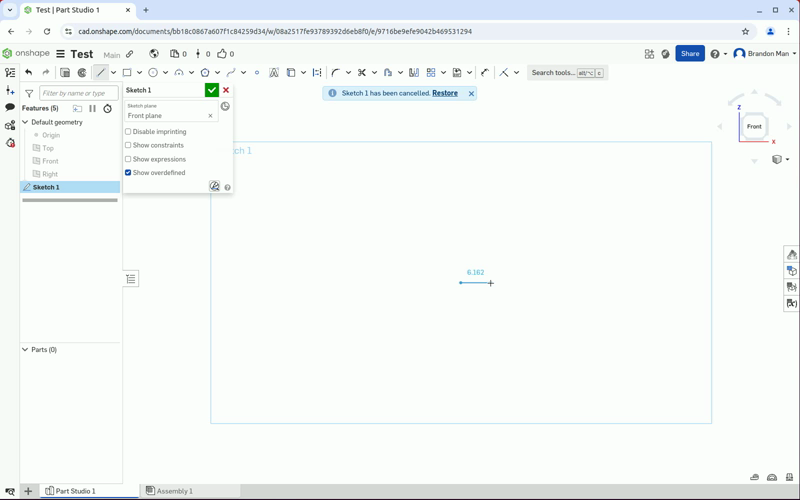
mouse_move(494, 282)
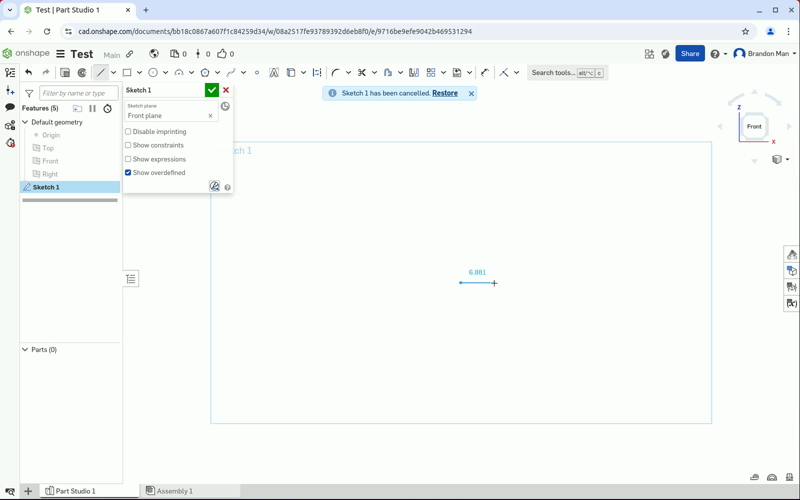
click(494, 282)
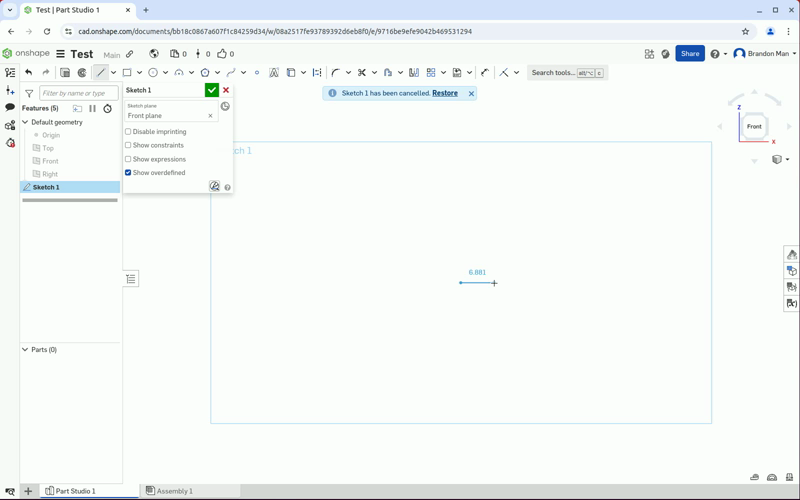
key_up(shift)
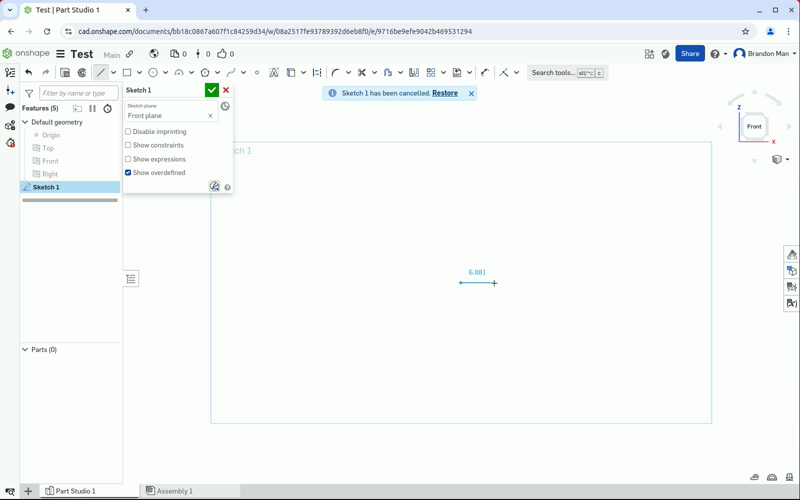
key_down(shift)
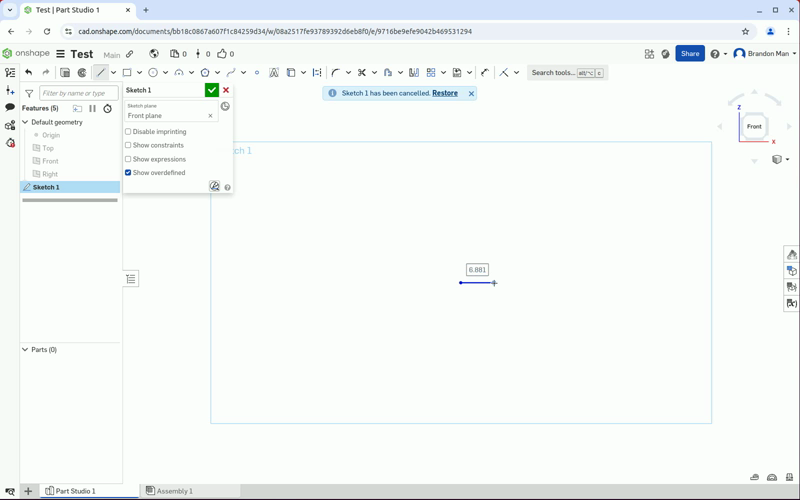
mouse_move(524, 282)
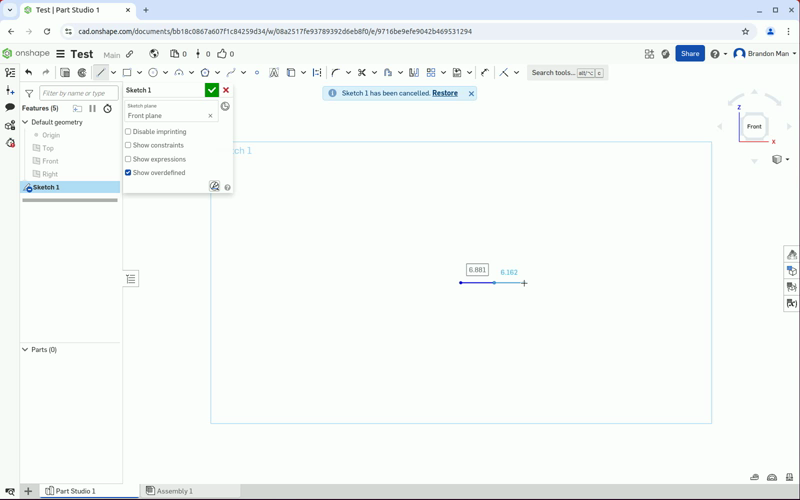
mouse_move(494, 255)
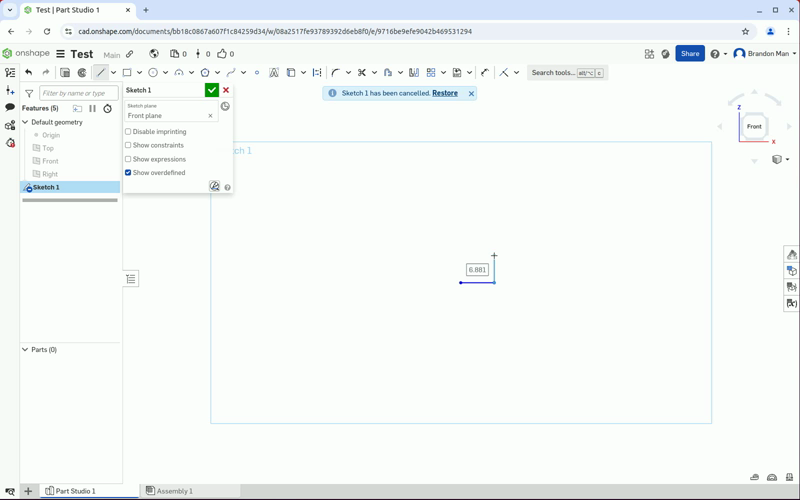
click(494, 255)
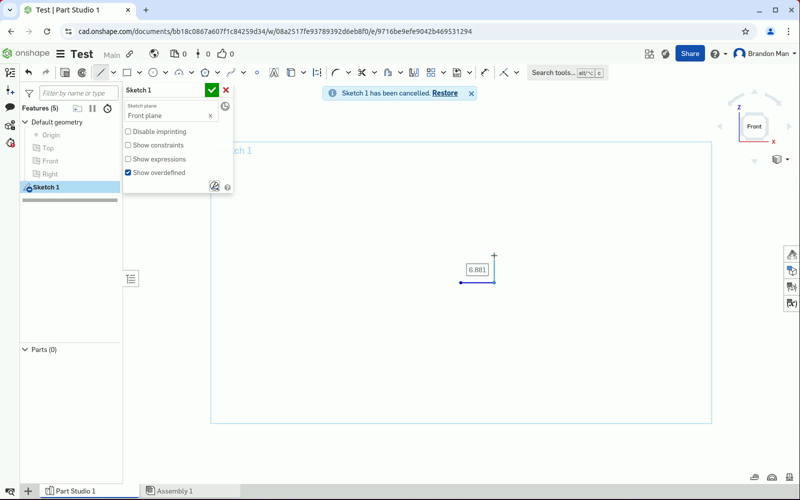
key_up(shift)
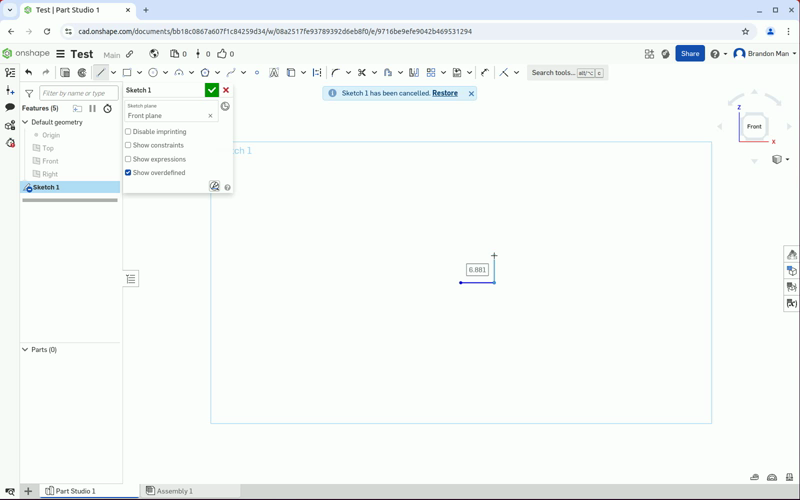
key_down(shift)
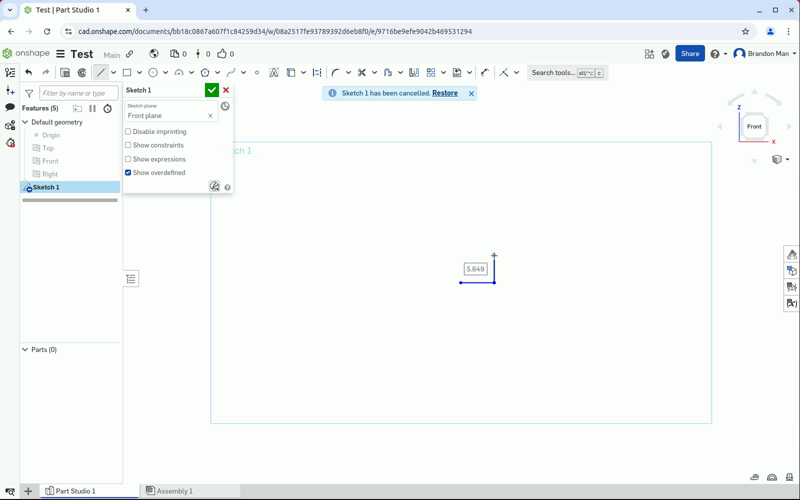
mouse_move(524, 255)
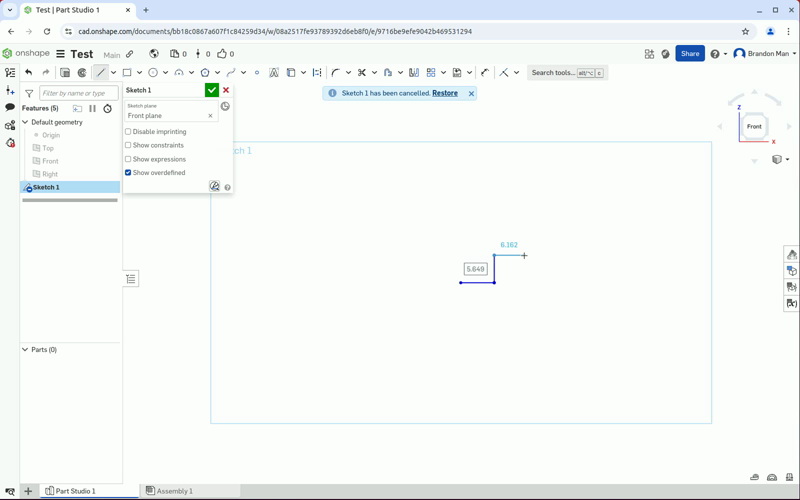
mouse_move(460, 255)
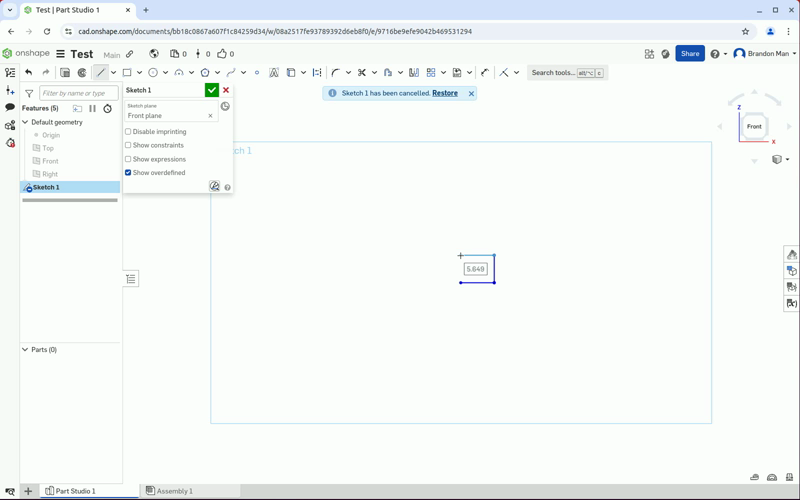
click(460, 255)
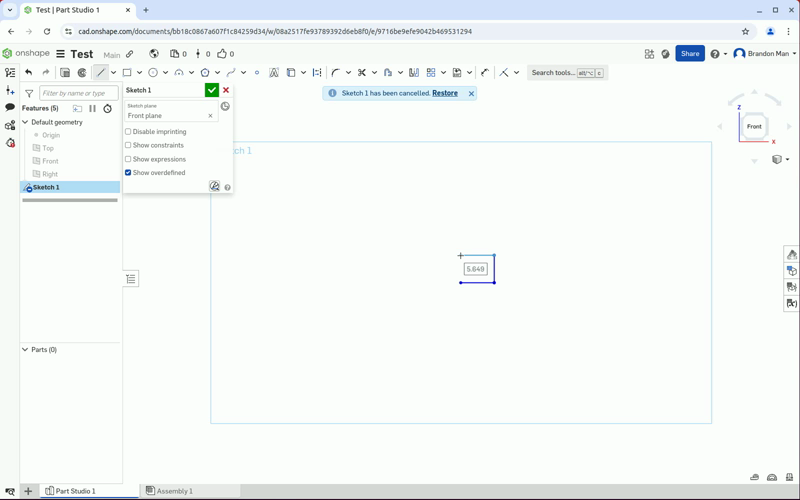
key_up(shift)
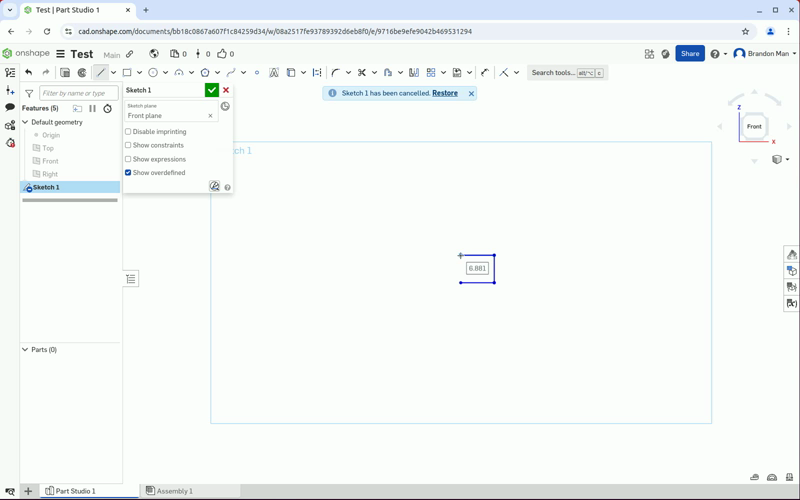
mouse_move(490, 255)
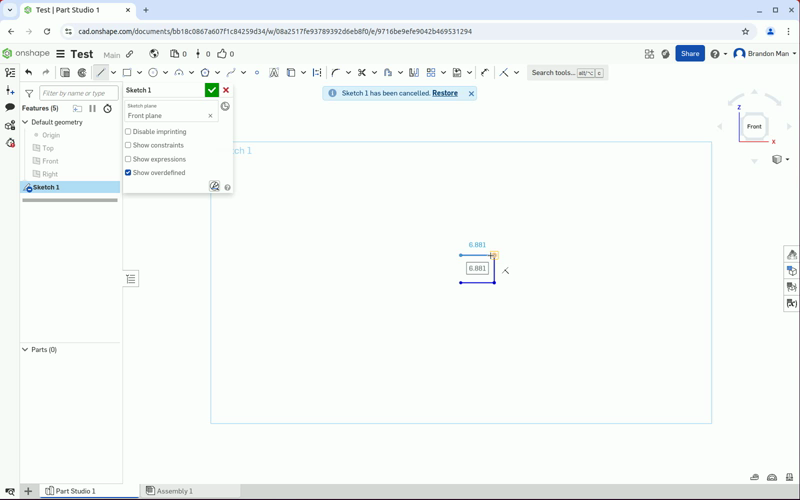
key_down(shift)
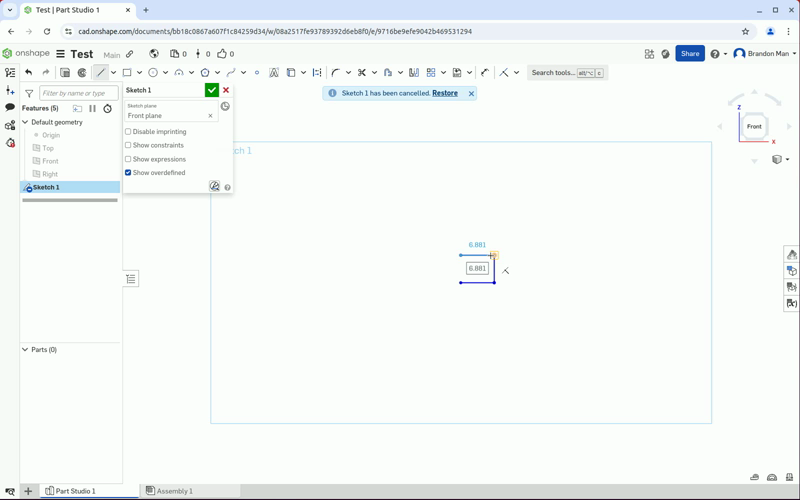
mouse_move(460, 282)
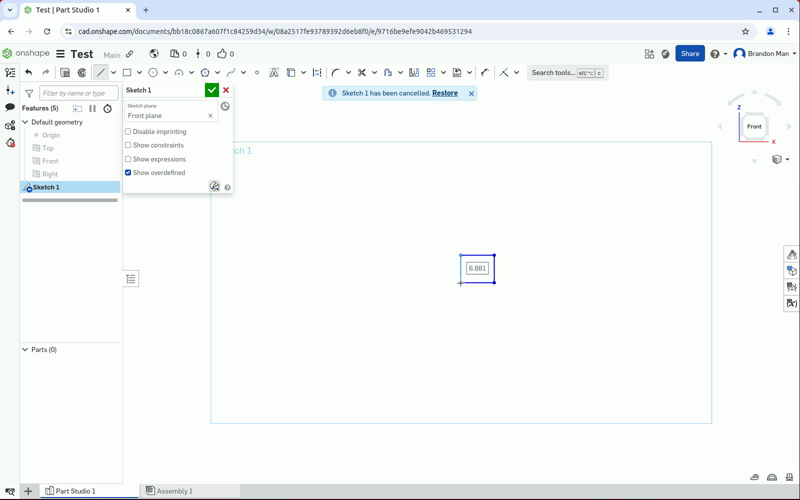
key_up(shift)
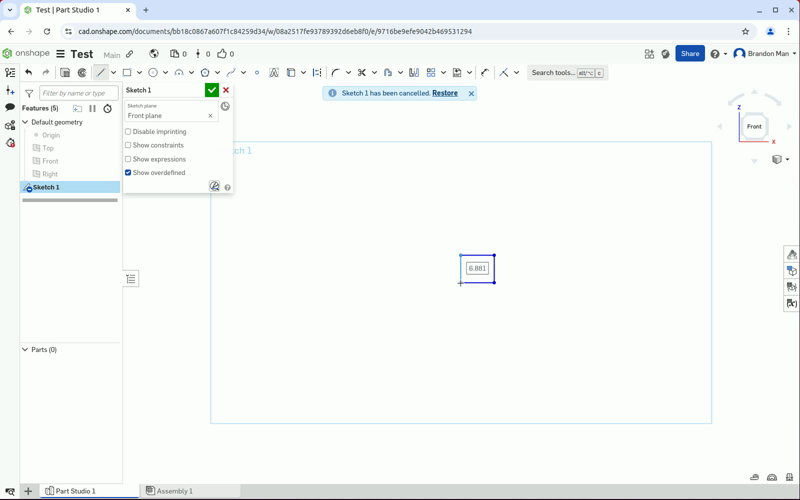
click(460, 282)
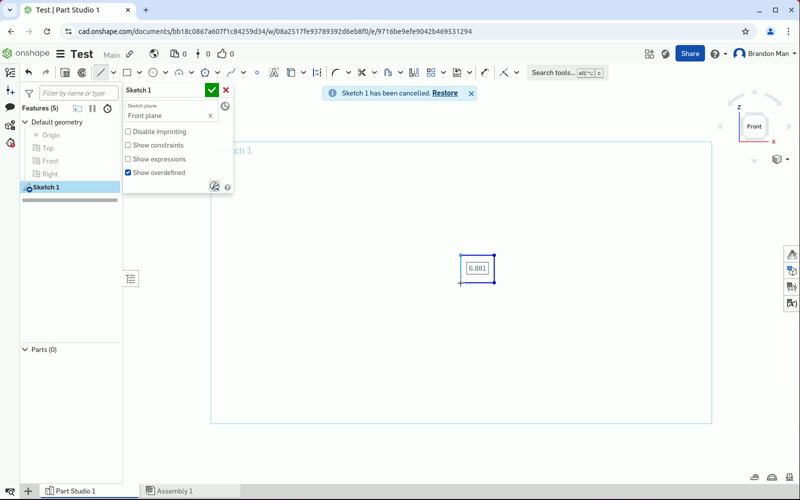
key(esc)
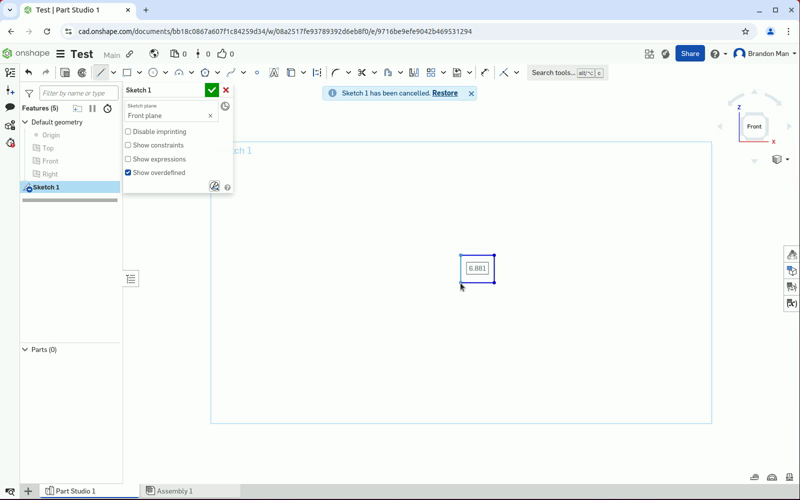
mouse_move(476, 267)
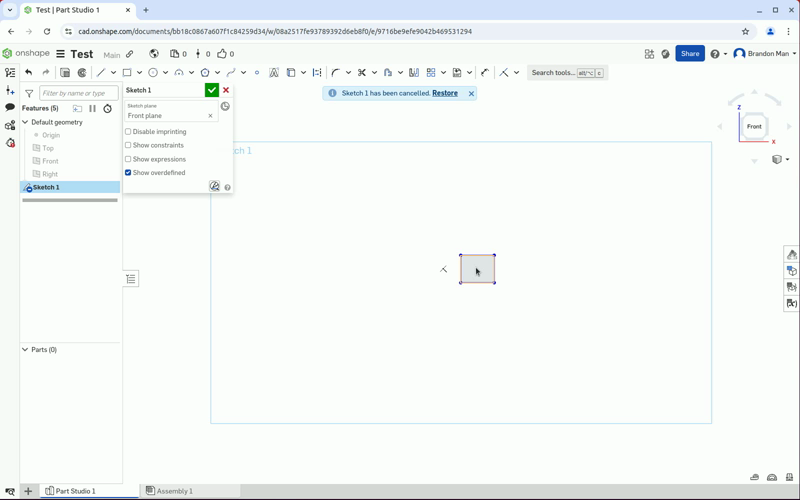
scroll(6)
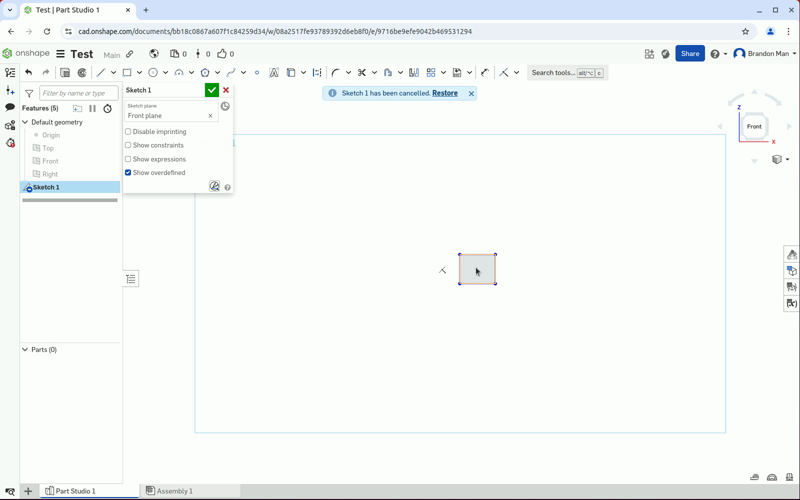
scroll(6)
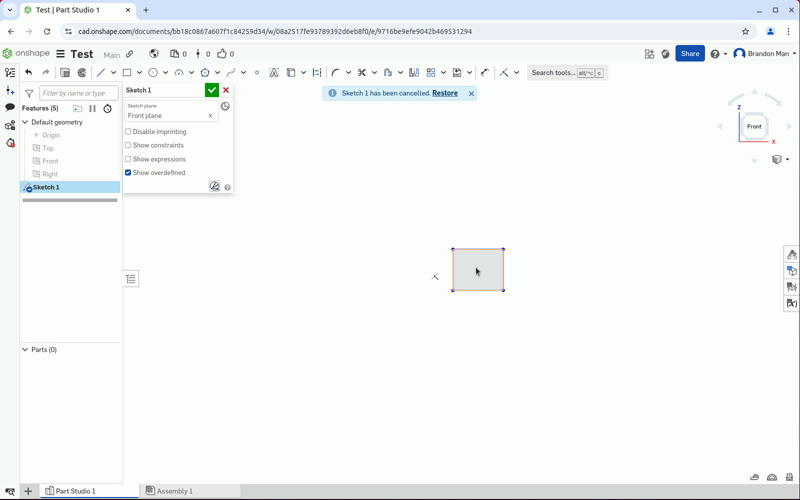
scroll(6)
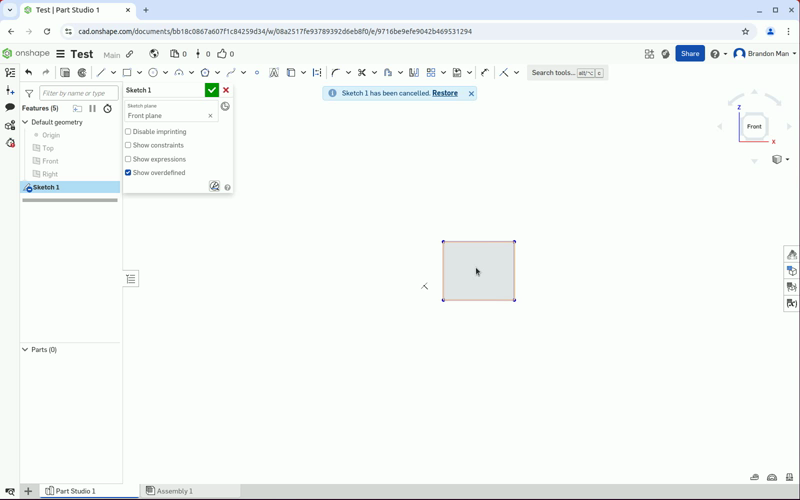
scroll(6)
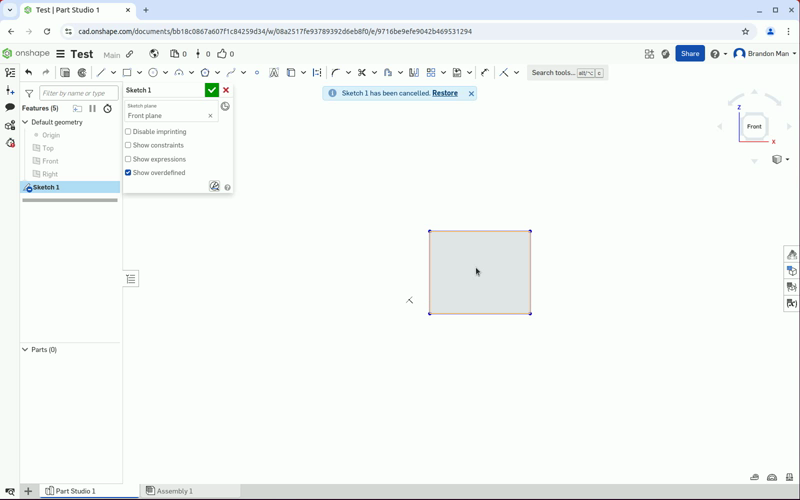
scroll(6)
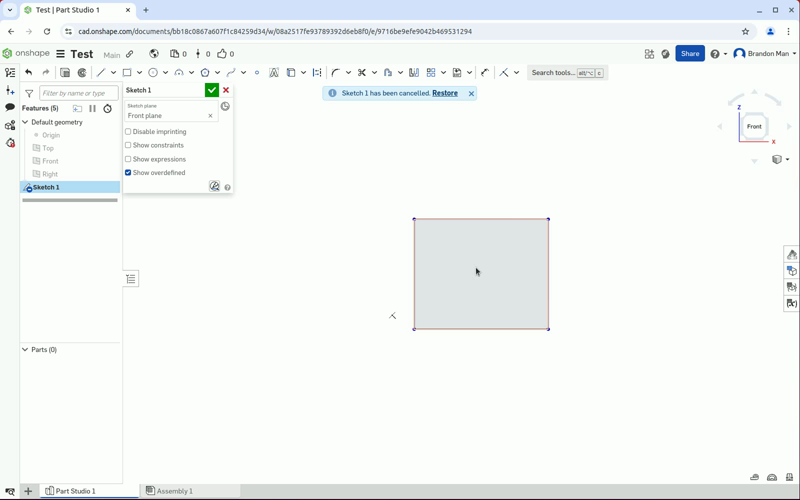
scroll(6)
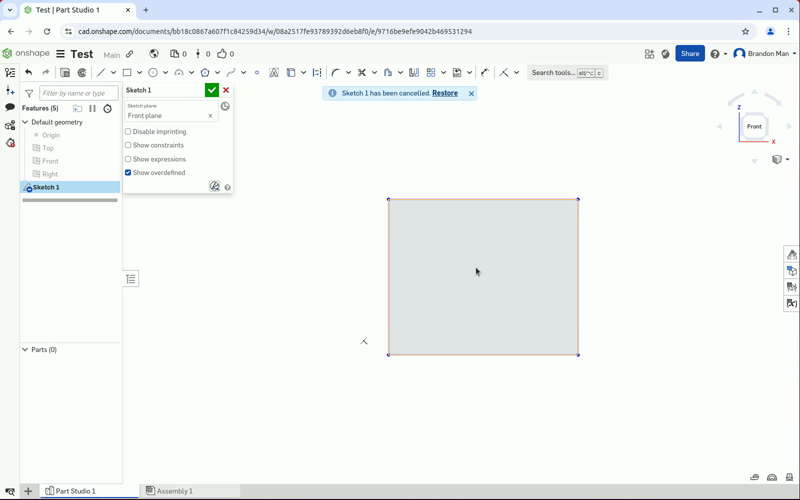
scroll(6)
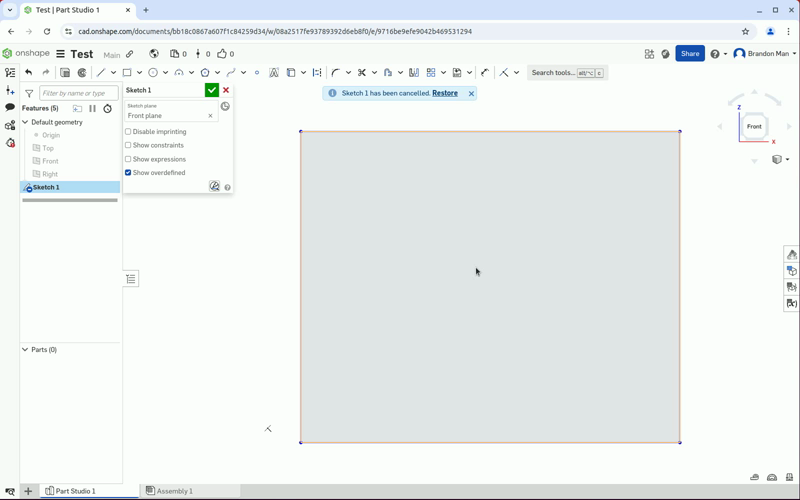
click(476, 267)
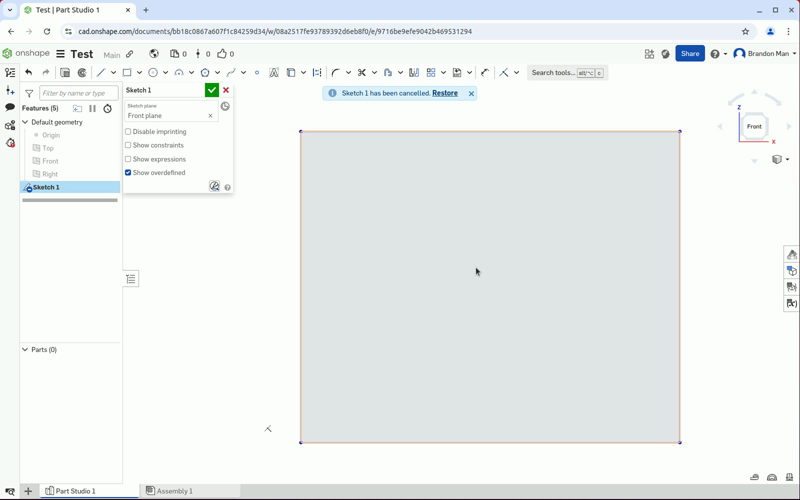
scroll(-6)
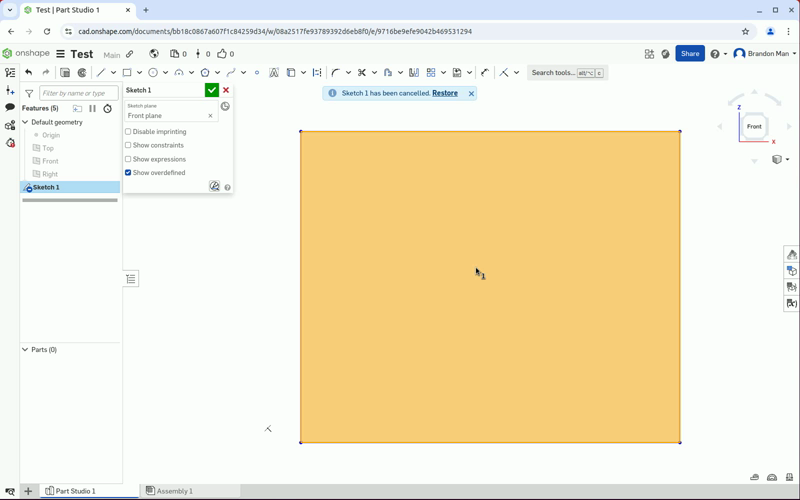
scroll(-6)
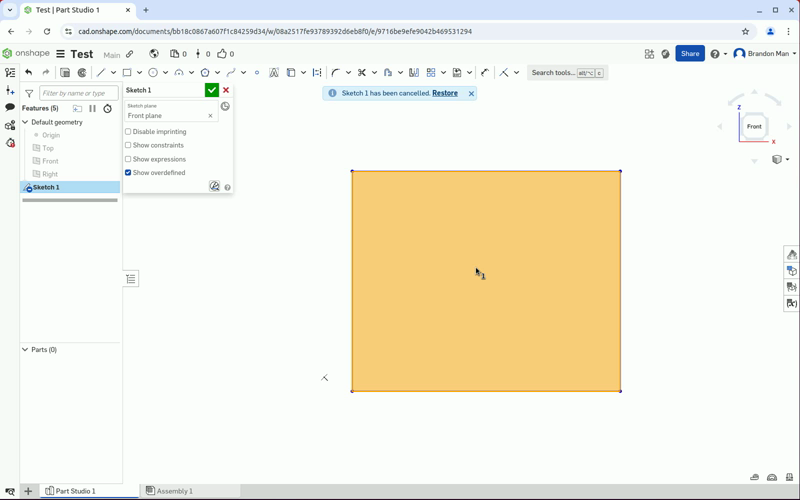
scroll(-6)
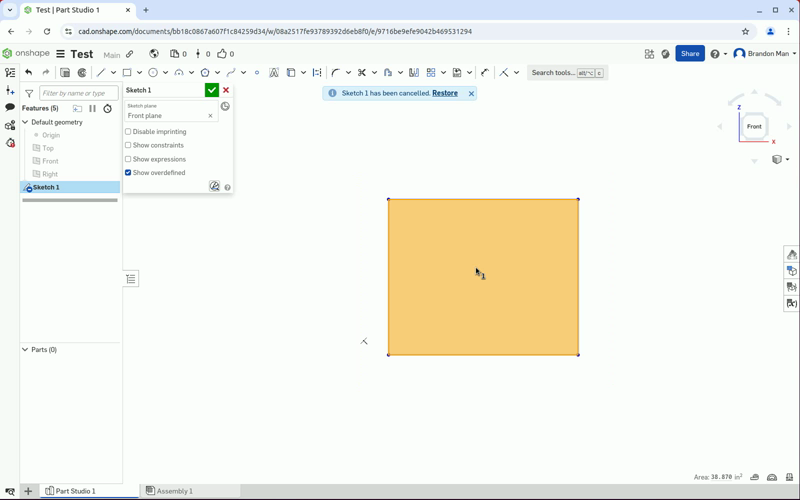
scroll(-6)
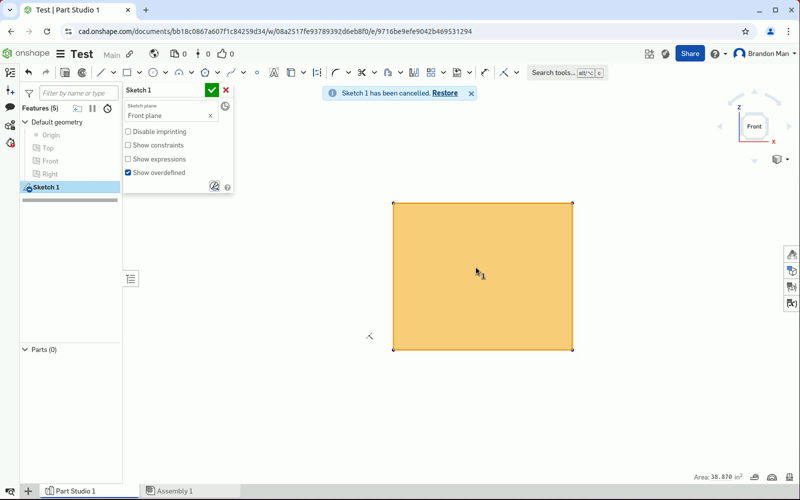
scroll(-6)
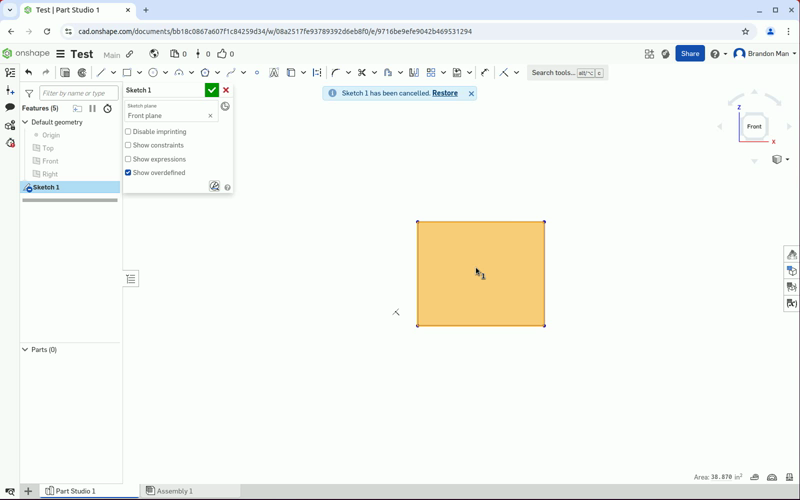
scroll(-6)
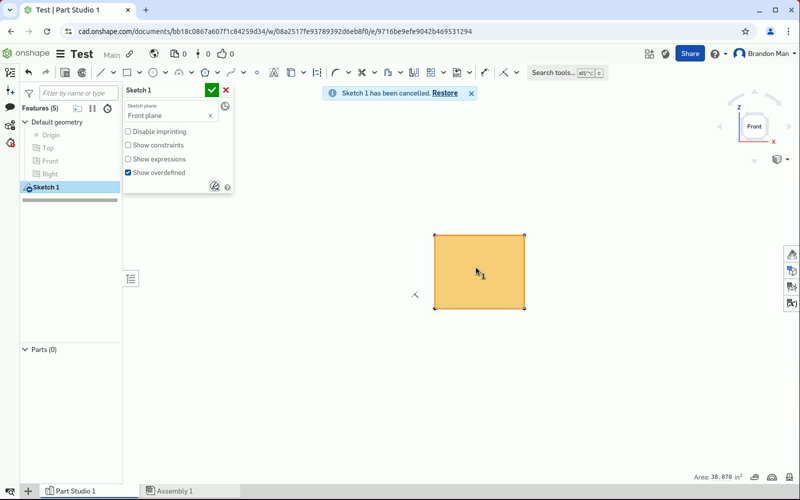
scroll(-6)
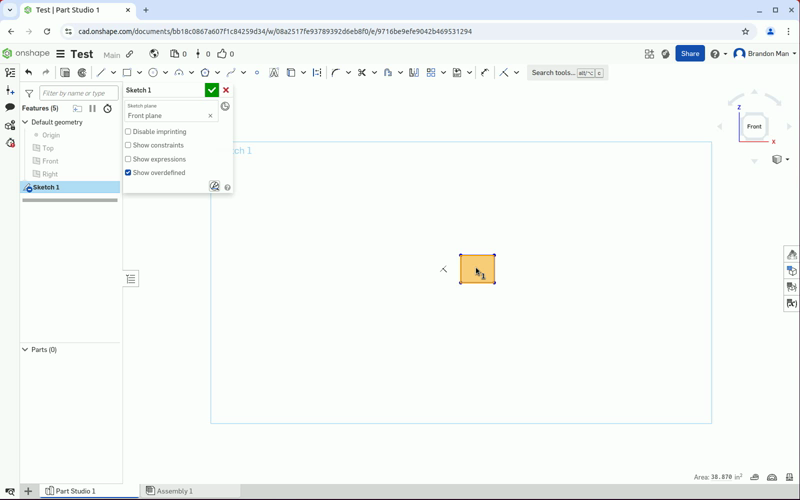
mouse_move(73, 352)
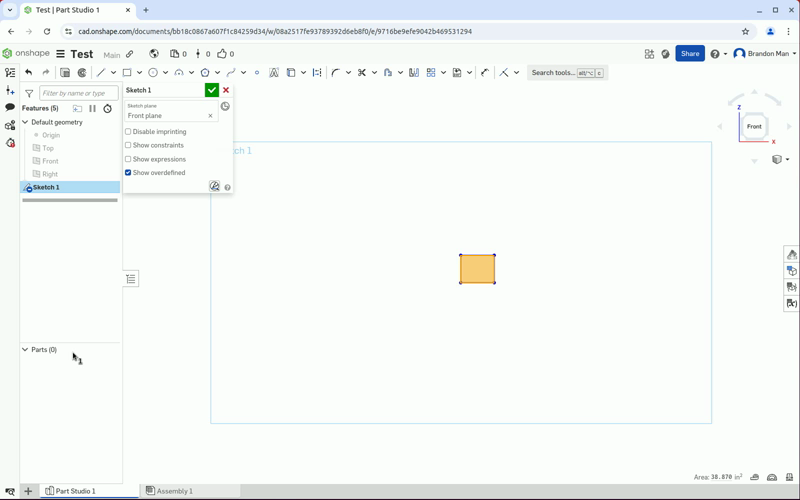
key(shift+y)
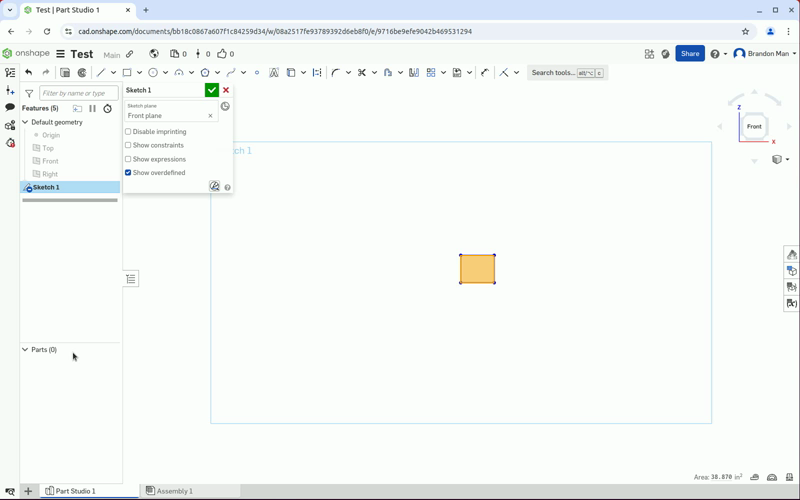
key(shift+e)
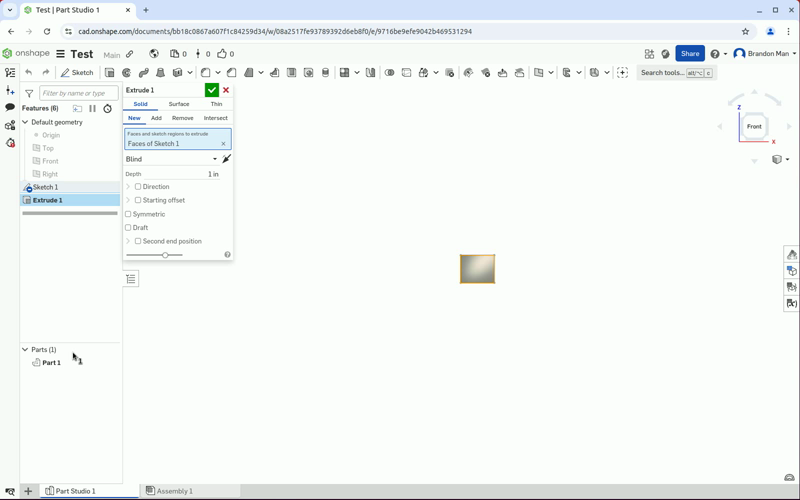
mouse_move(143, 106)
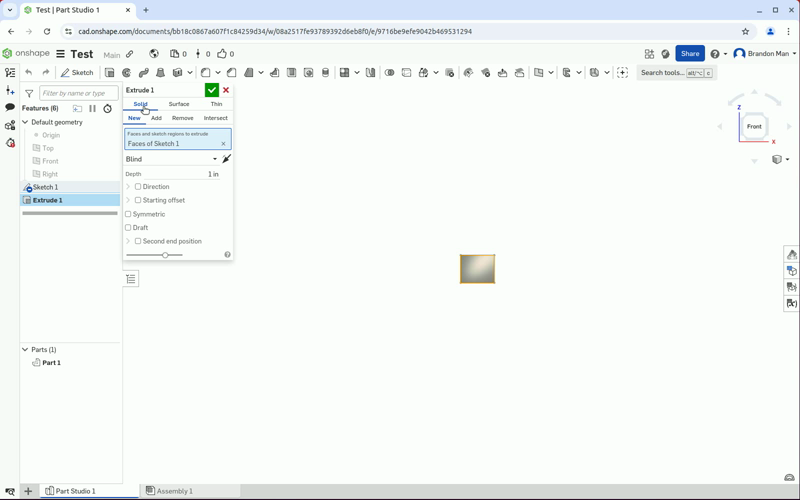
click(143, 106)
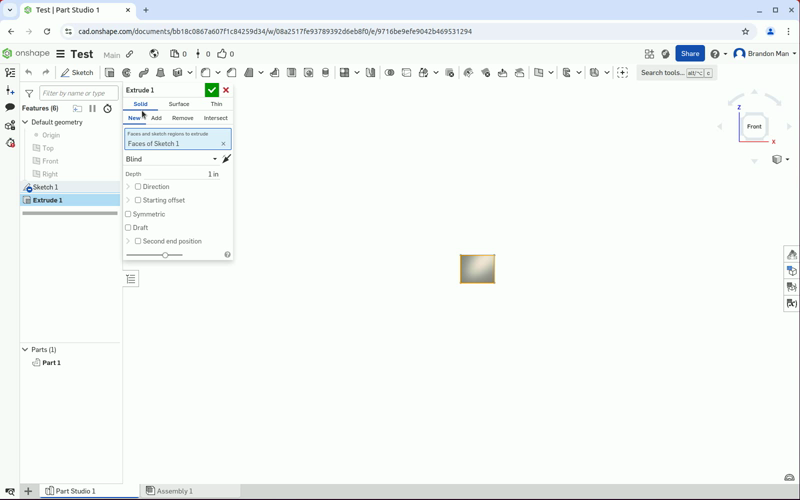
mouse_move(137, 120)
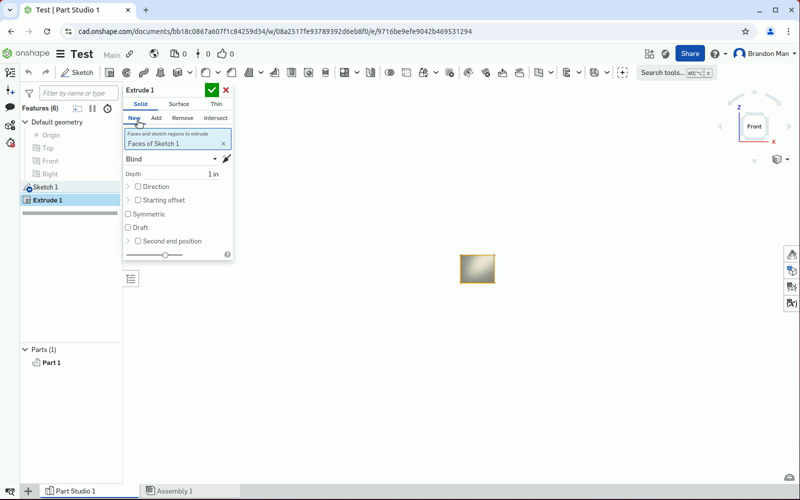
click(137, 120)
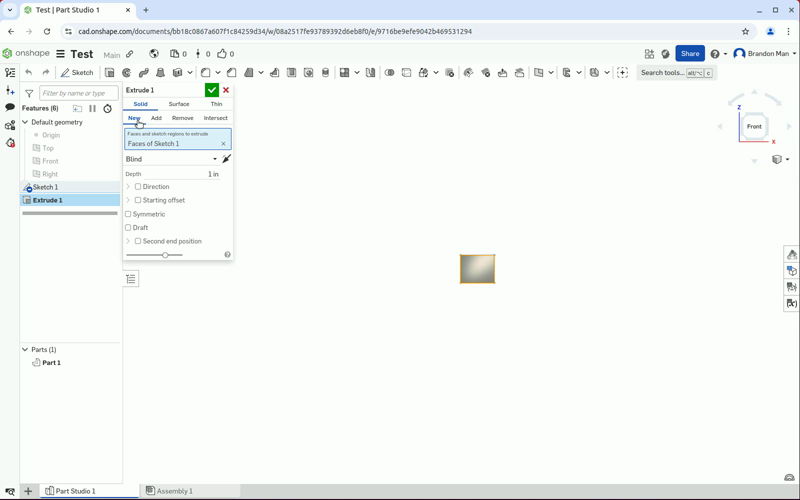
key(tab, 4)
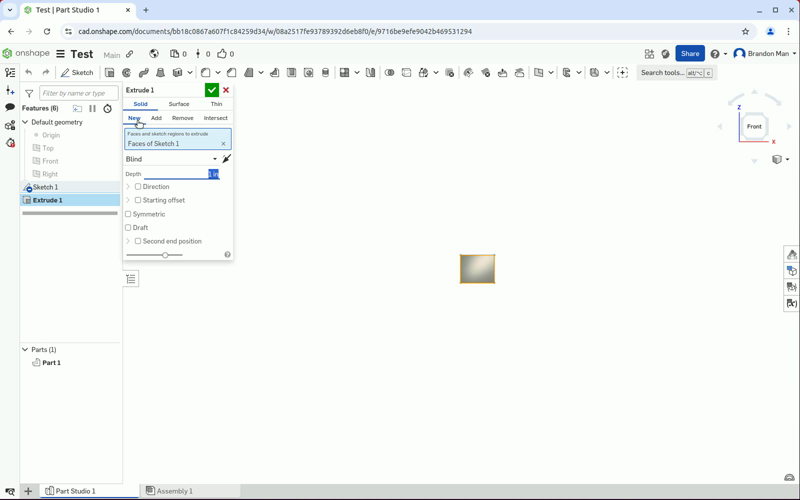
text(3.611)
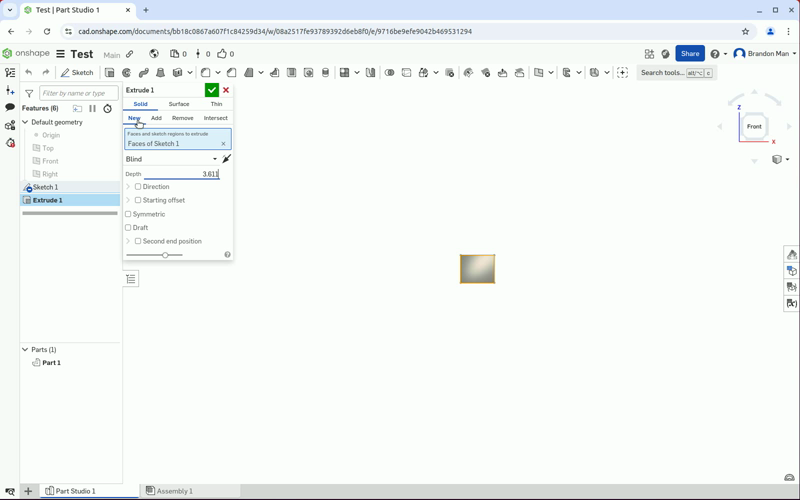
key(enter)
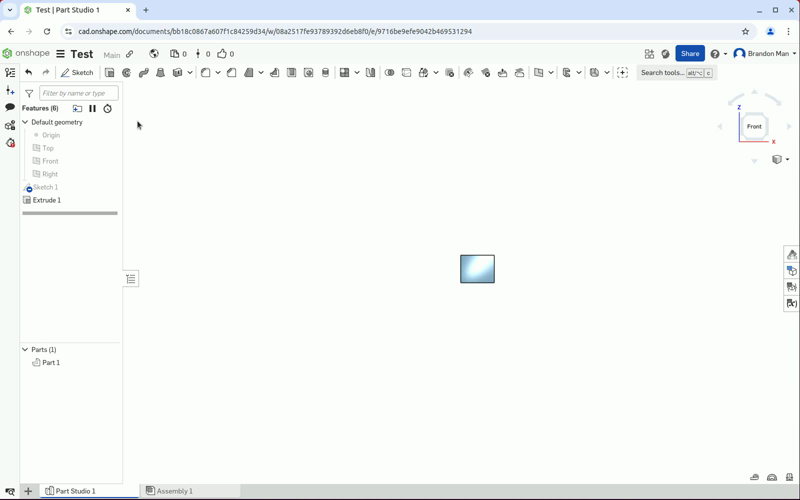
key(shift+h)
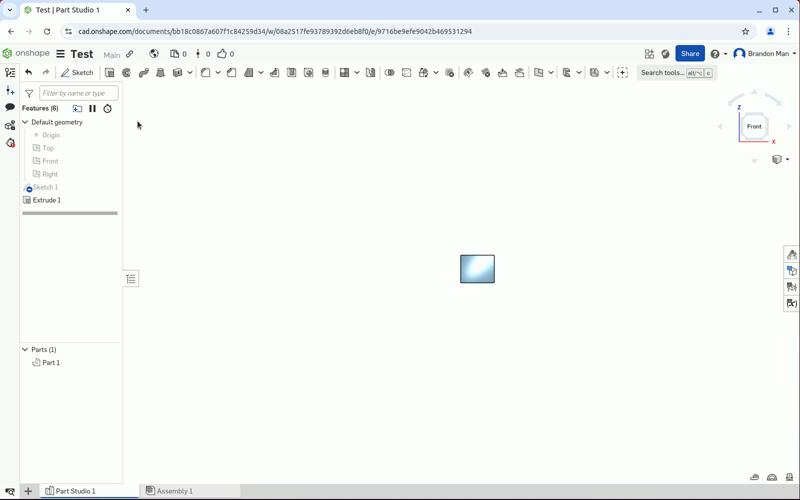
key(shift+h)
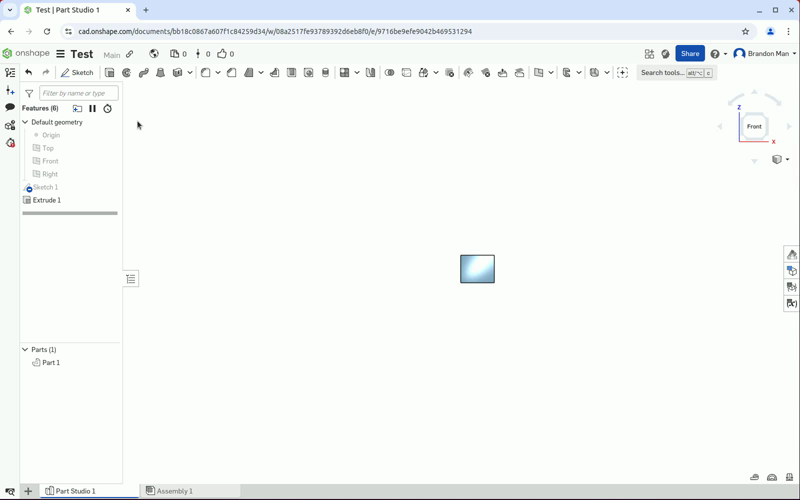
mouse_move(73, 189)
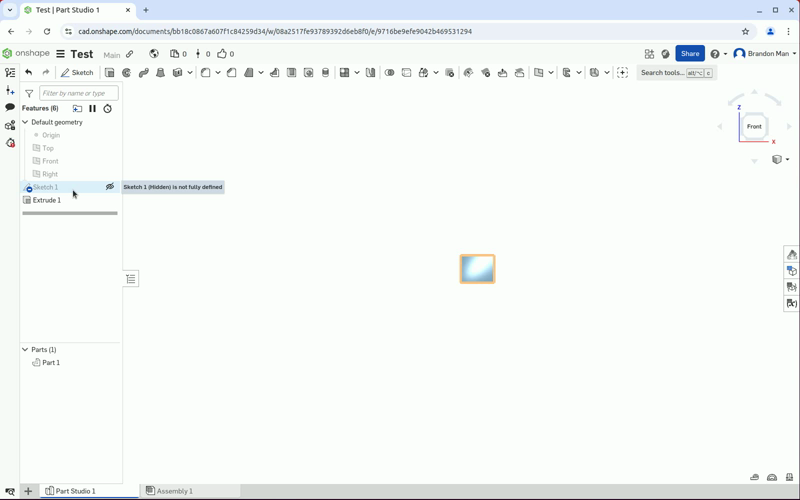
click(73, 189)
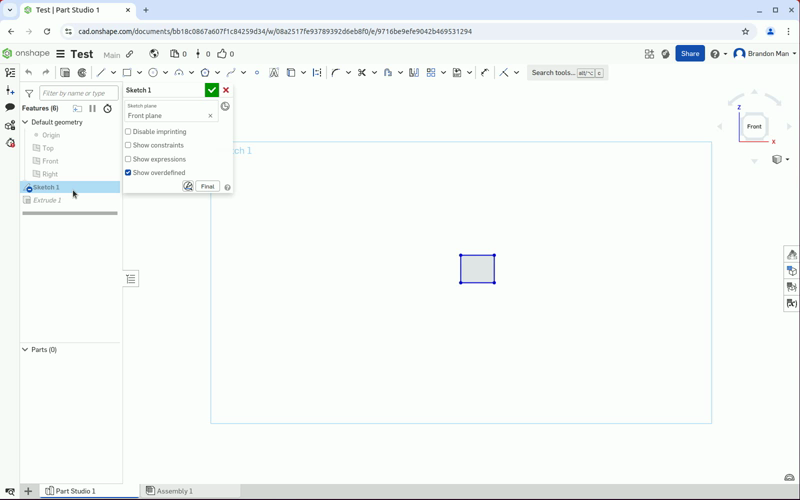
mouse_move(229, 92)
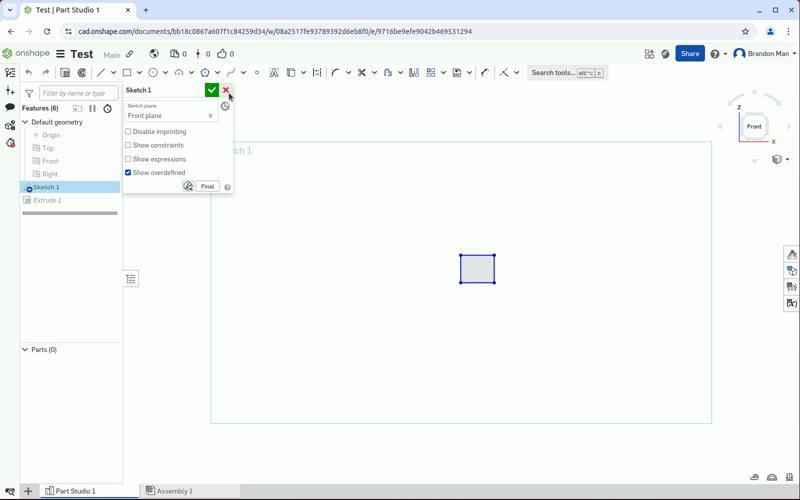
click(229, 92)
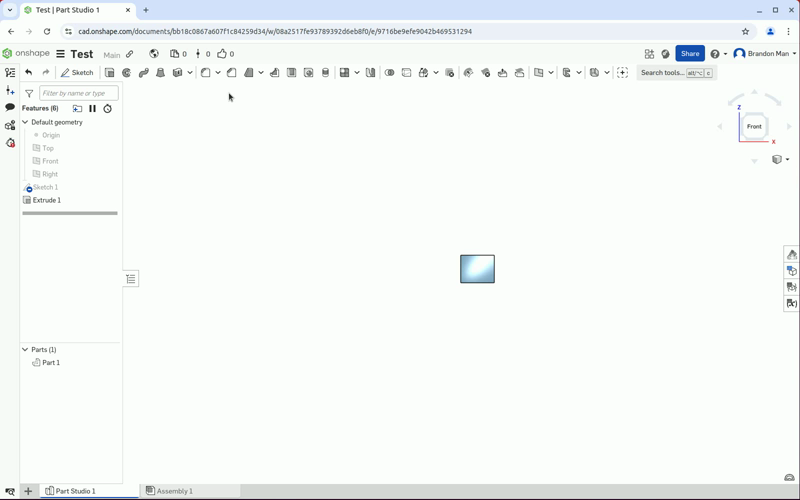
mouse_move(541, 75)
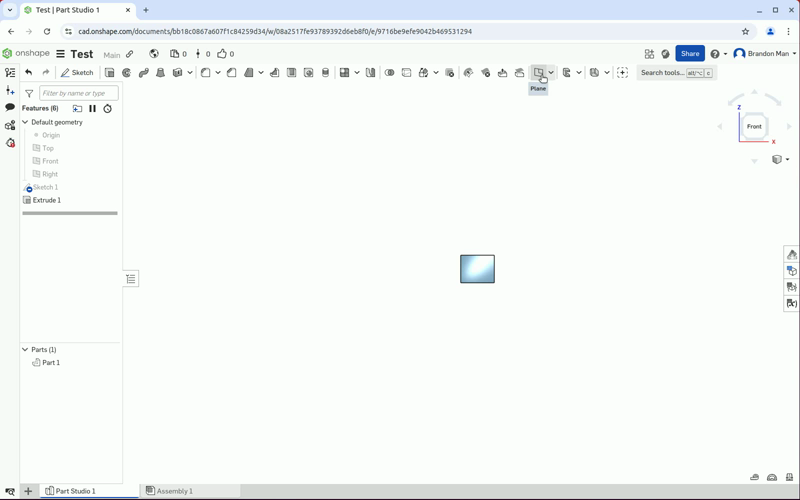
click(541, 75)
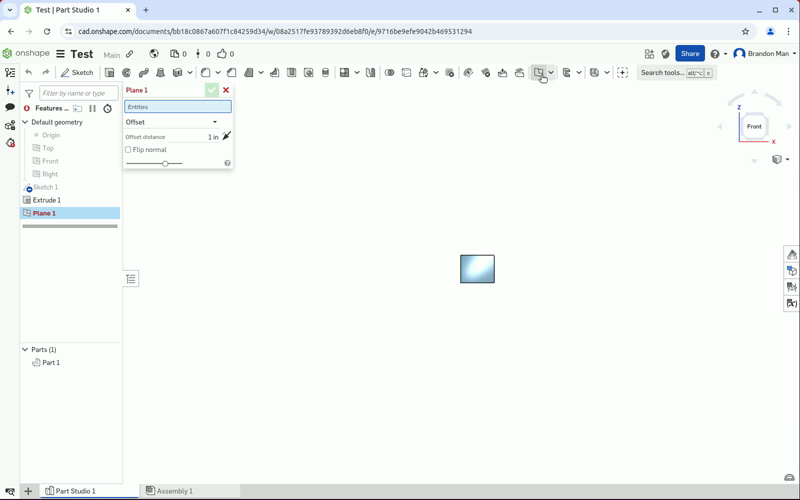
mouse_move(73, 163)
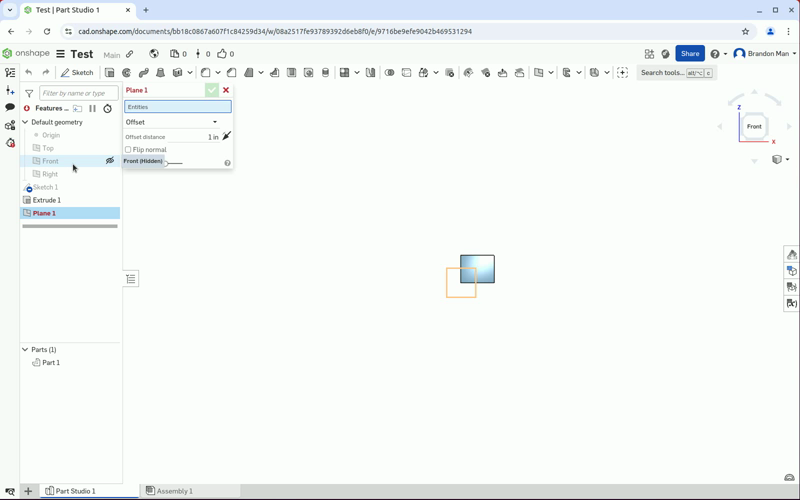
click(73, 163)
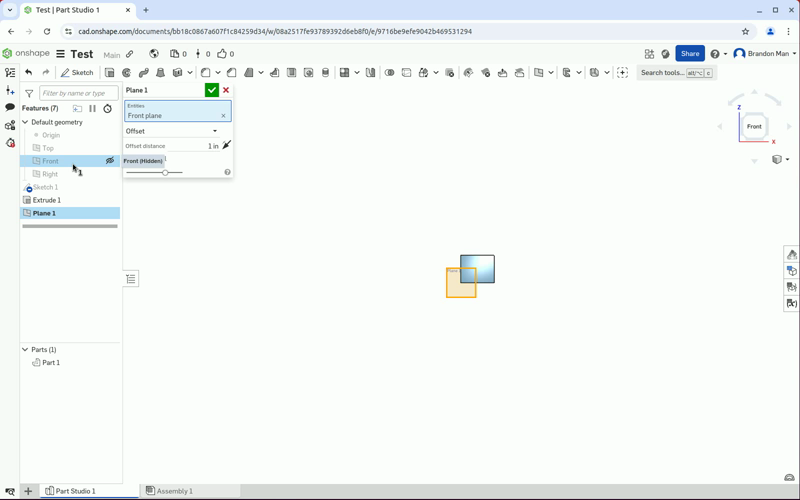
key(tab, 2)
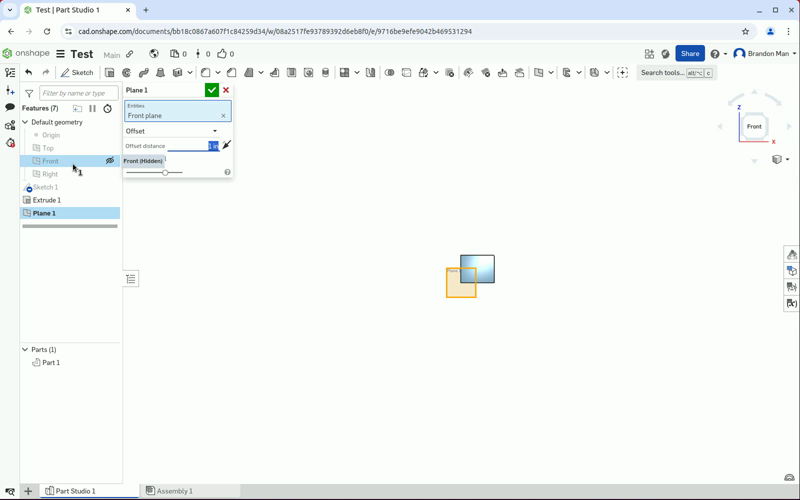
text(3.605)
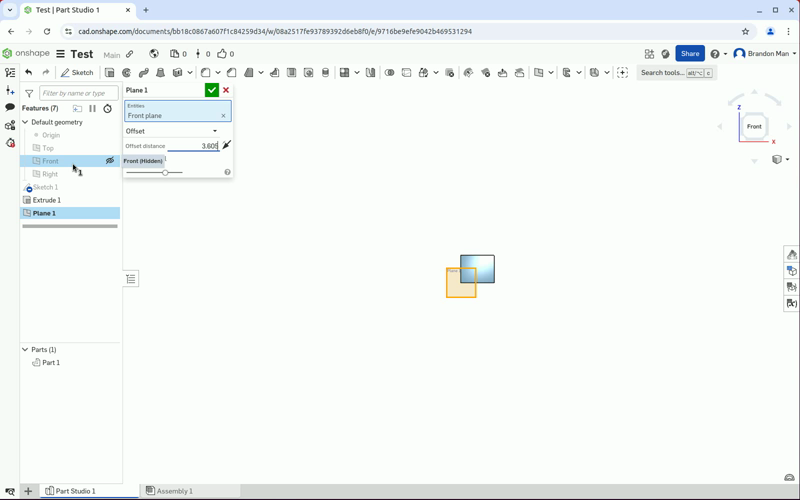
key(enter, 2)
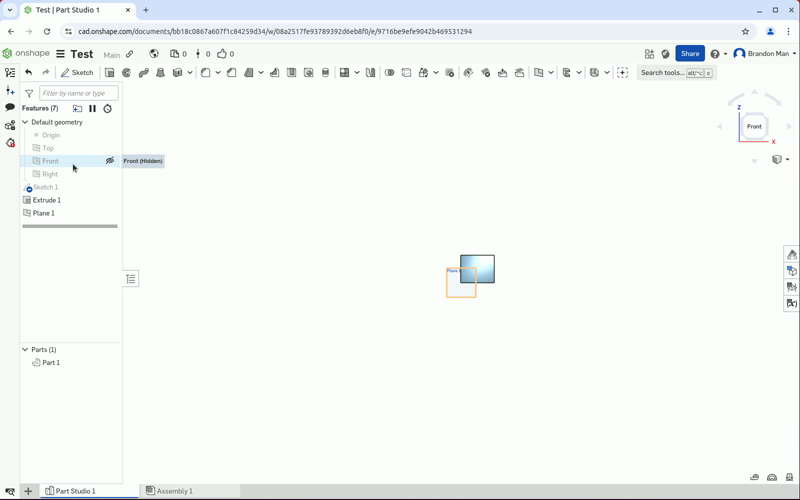
key(shift+s)
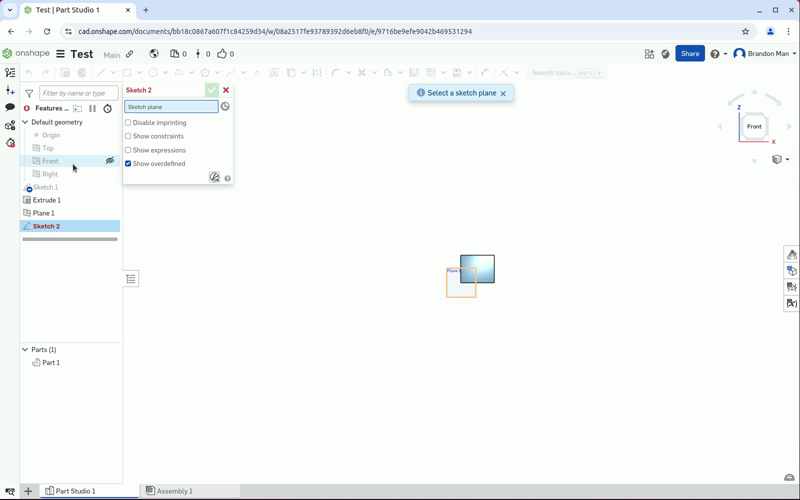
mouse_move(73, 215)
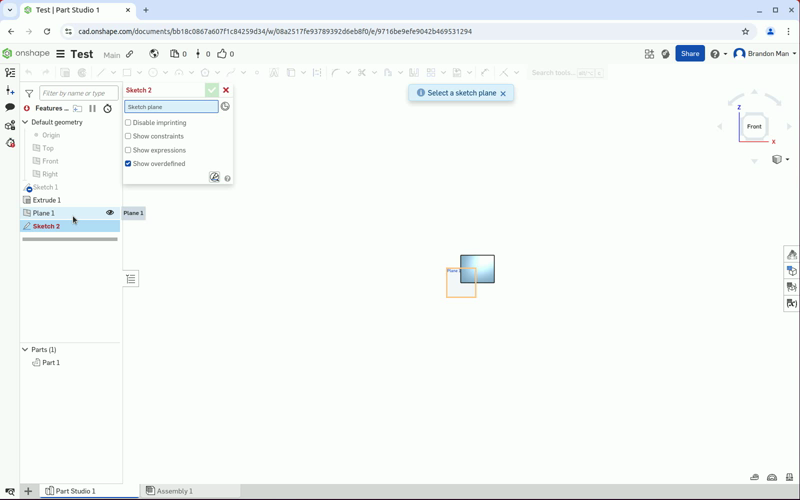
click(73, 215)
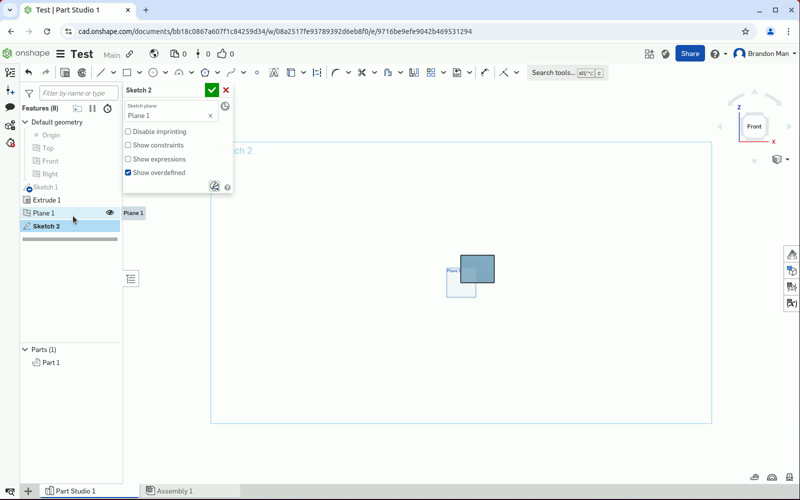
mouse_move(73, 352)
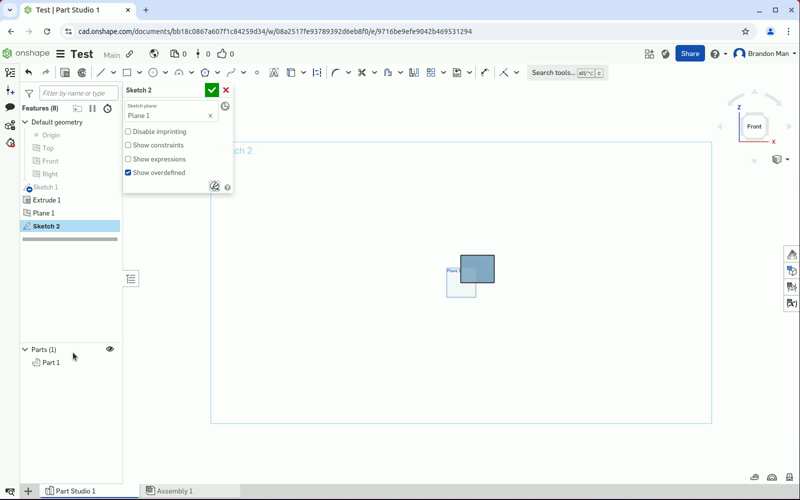
key(y)
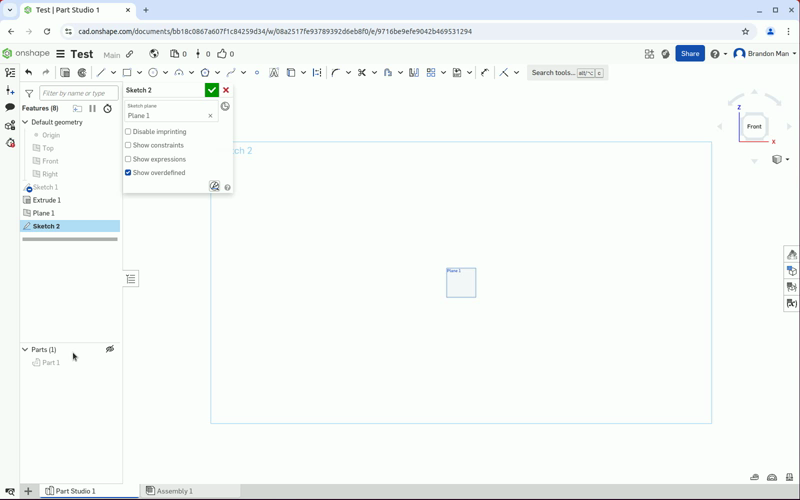
key(c)
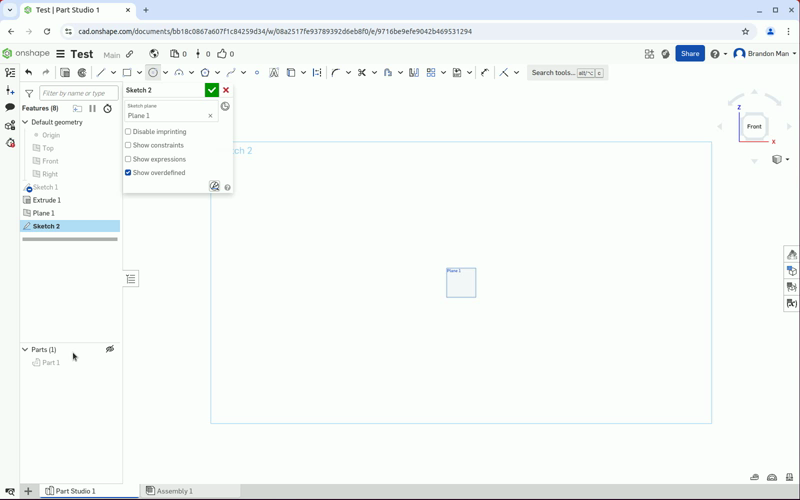
key_down(shift)
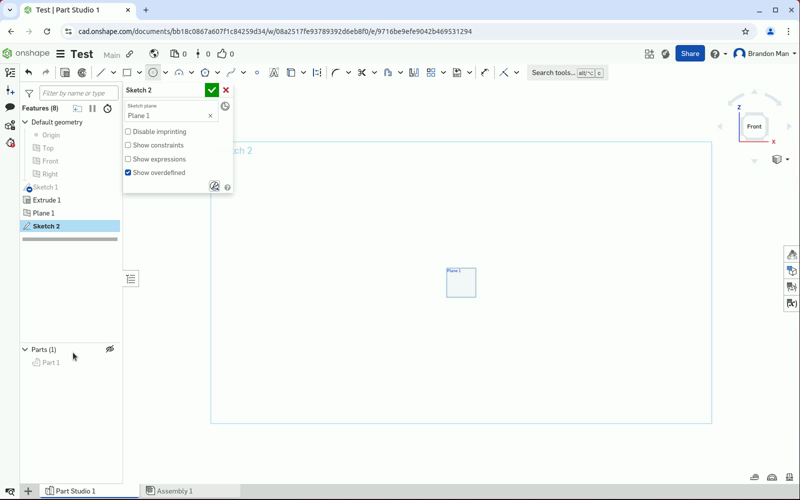
mouse_move(478, 268)
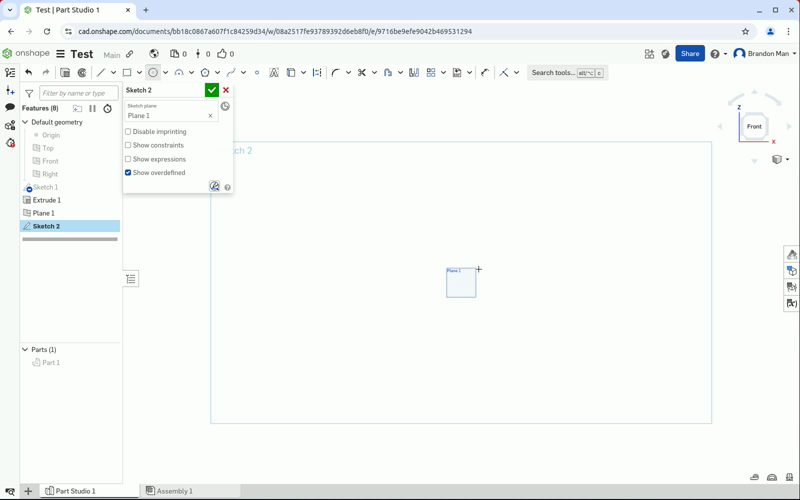
click(478, 268)
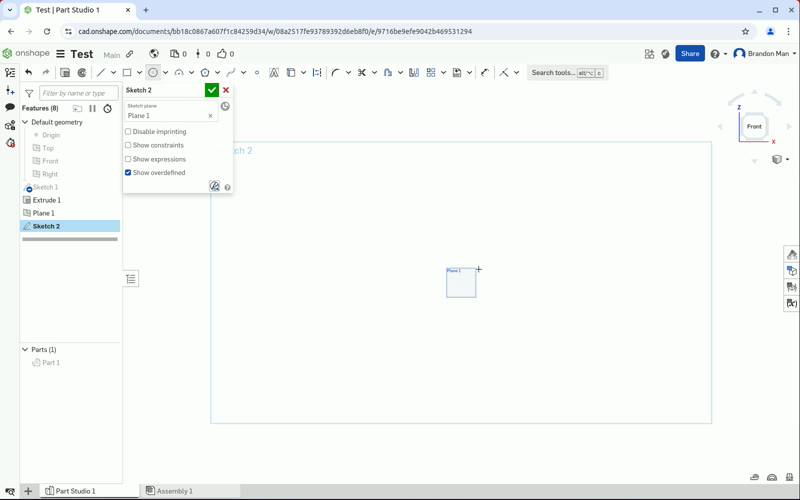
key_up(shift)
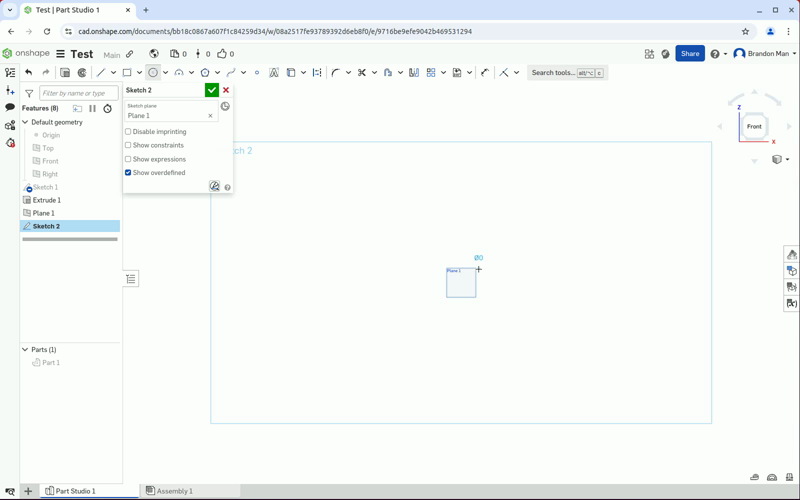
mouse_move(487, 268)
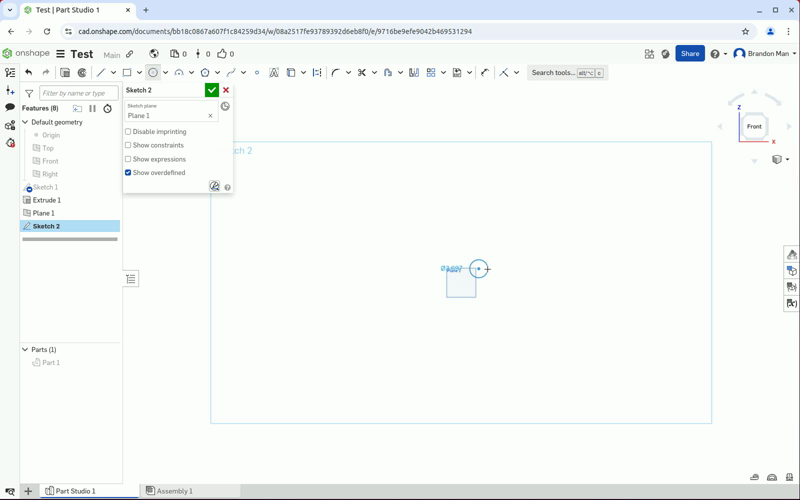
click(487, 268)
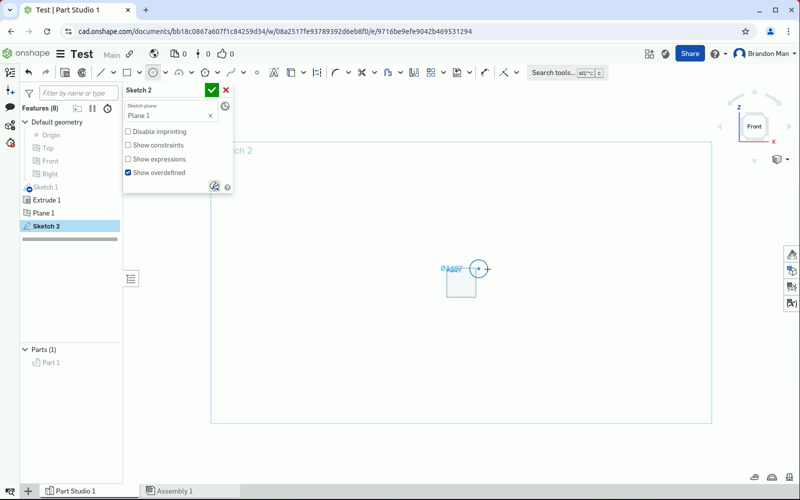
key(esc)
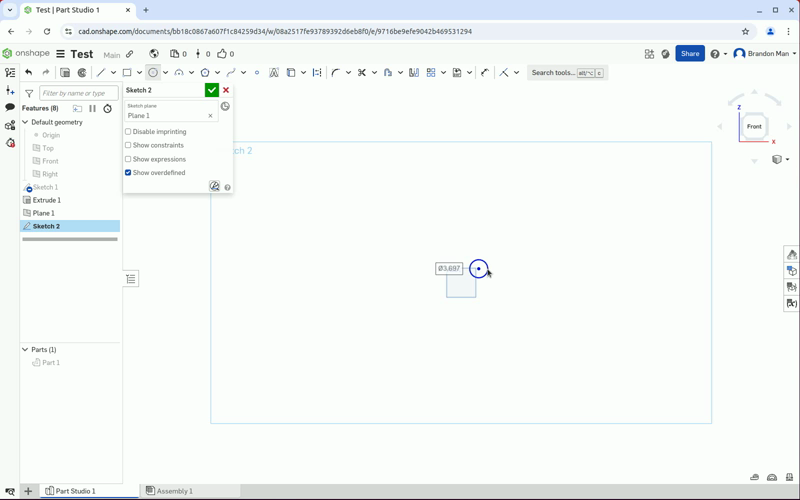
mouse_move(477, 260)
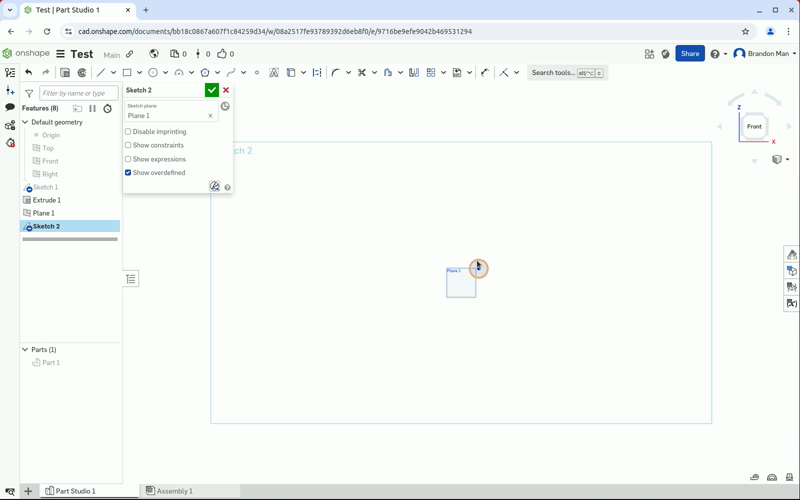
scroll(6)
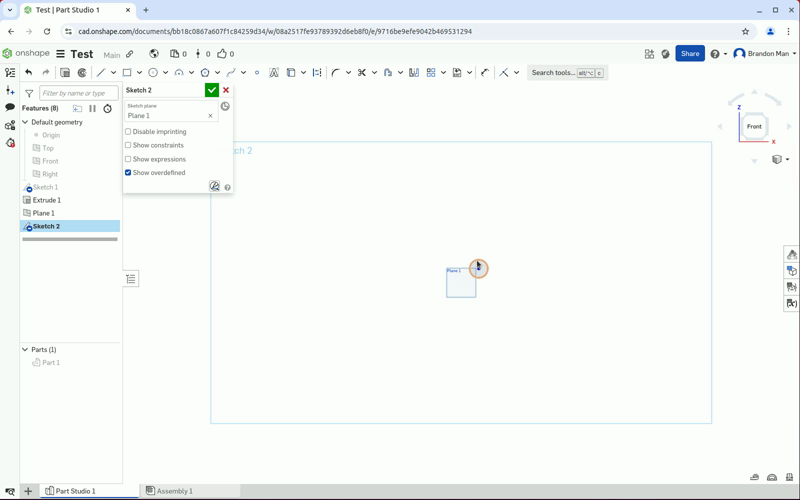
scroll(6)
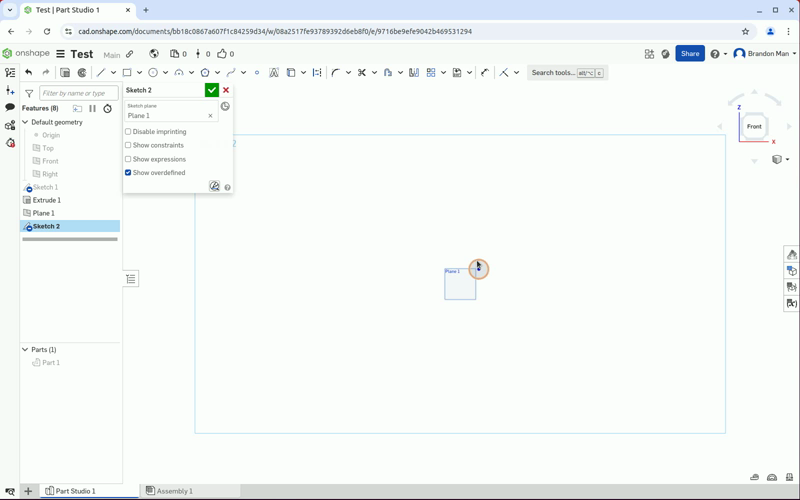
scroll(6)
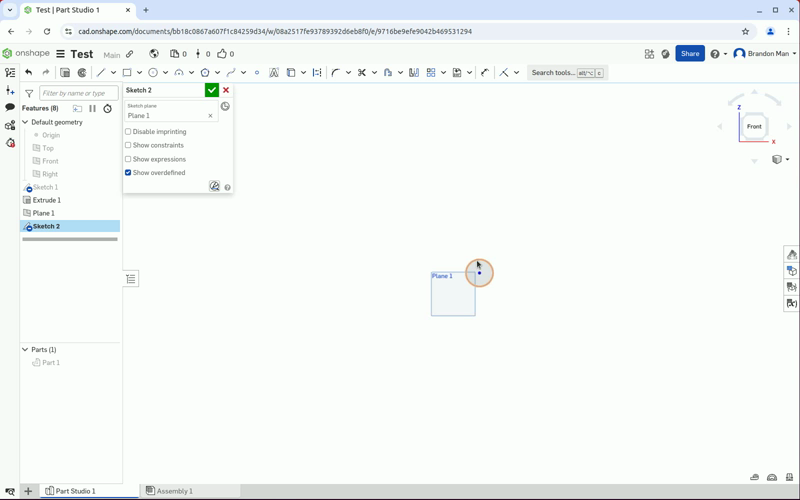
scroll(6)
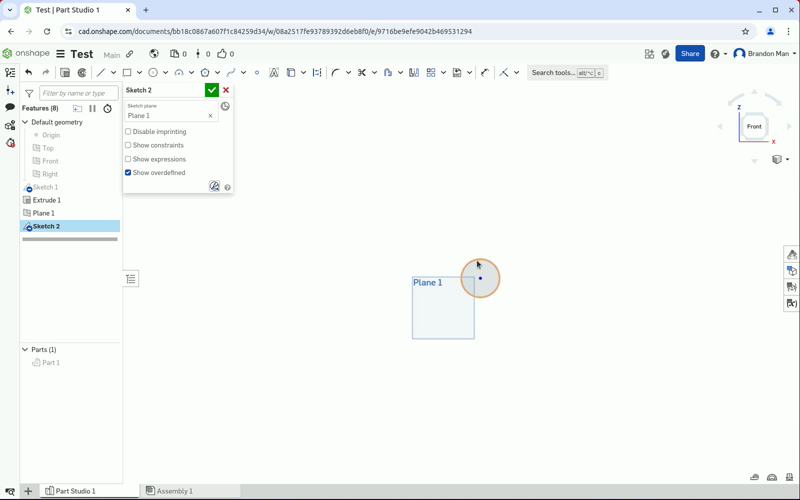
scroll(6)
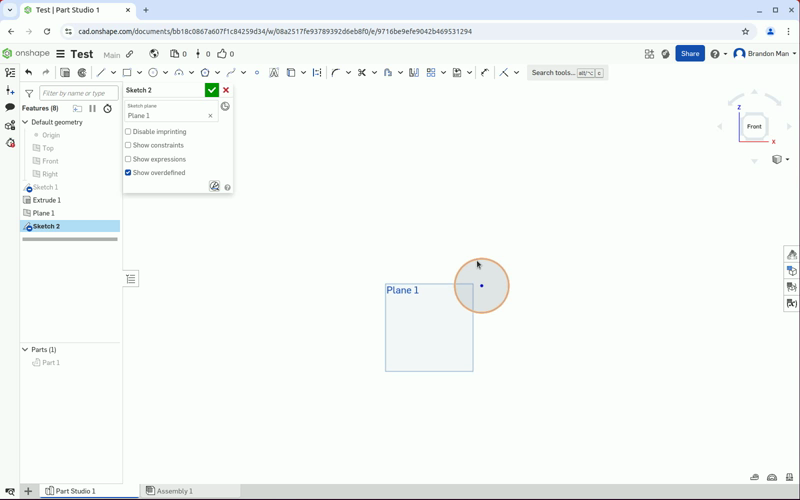
scroll(6)
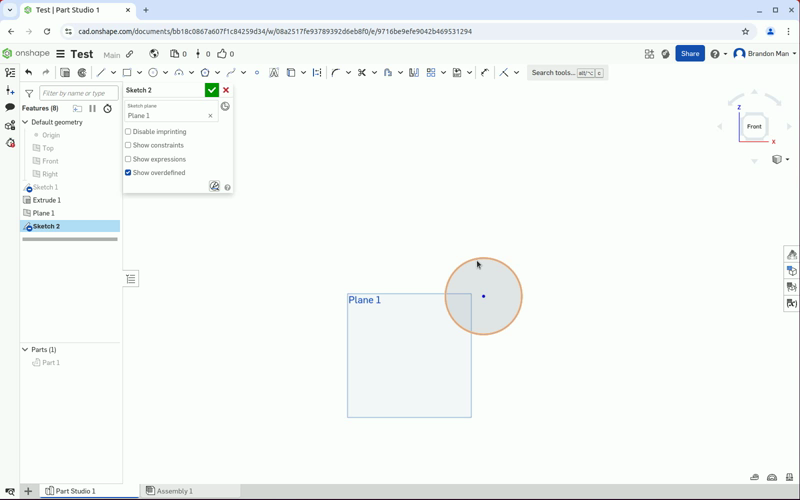
scroll(6)
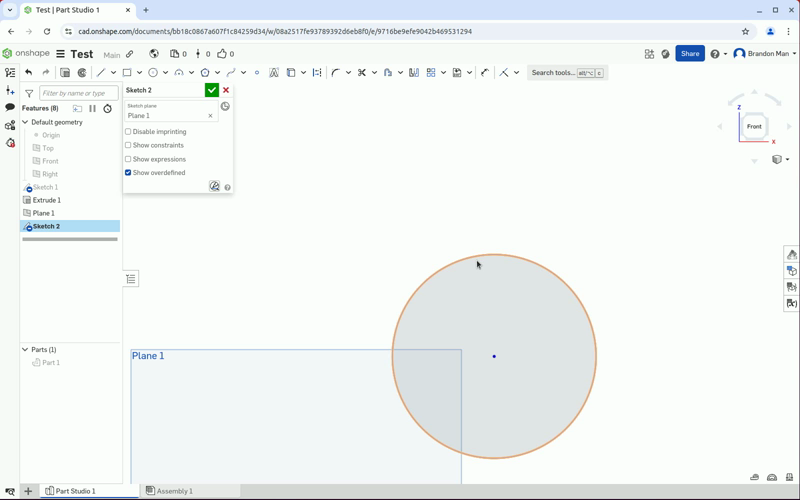
click(477, 260)
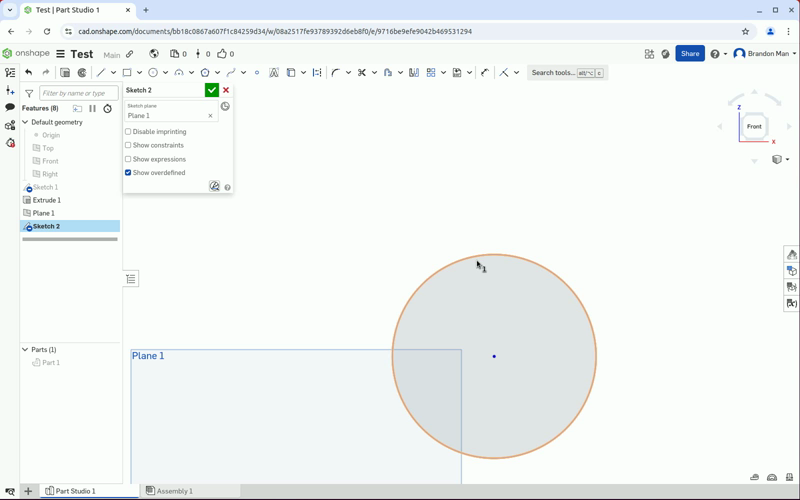
scroll(-6)
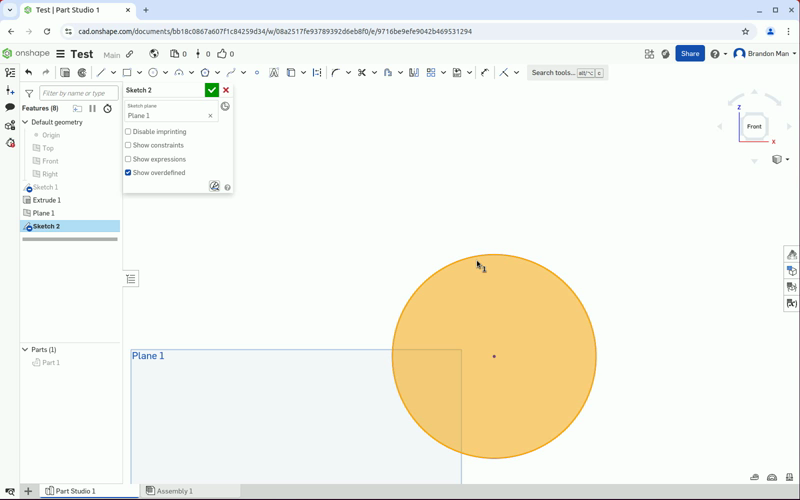
scroll(-6)
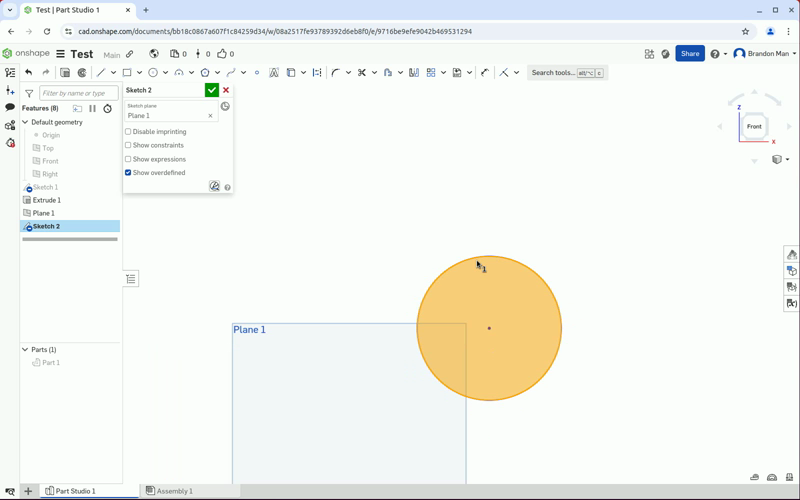
scroll(-6)
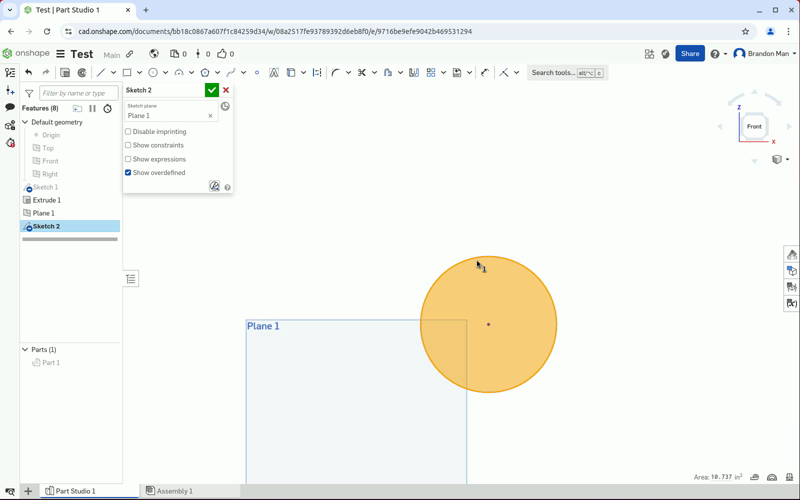
scroll(-6)
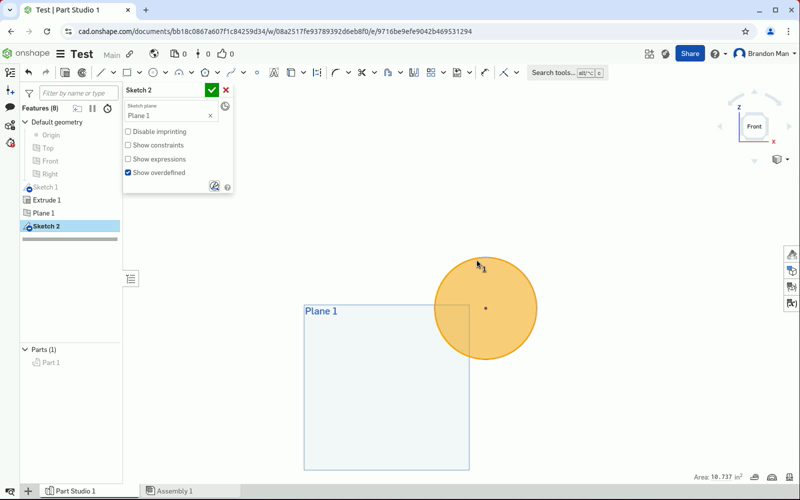
scroll(-6)
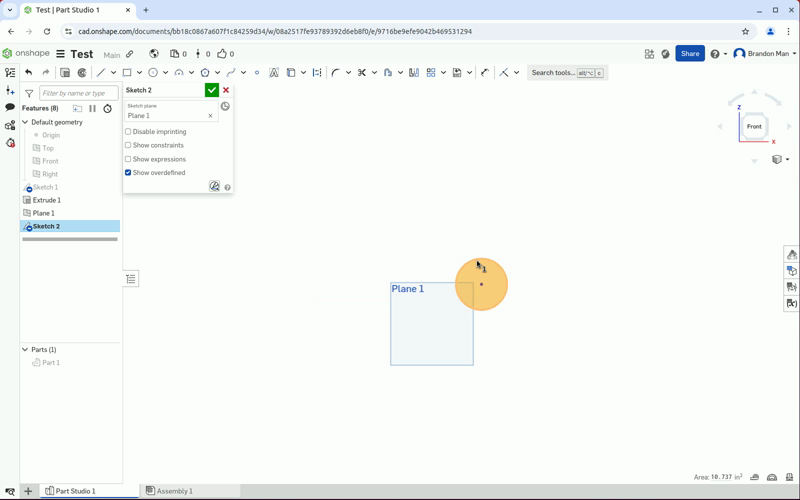
scroll(-6)
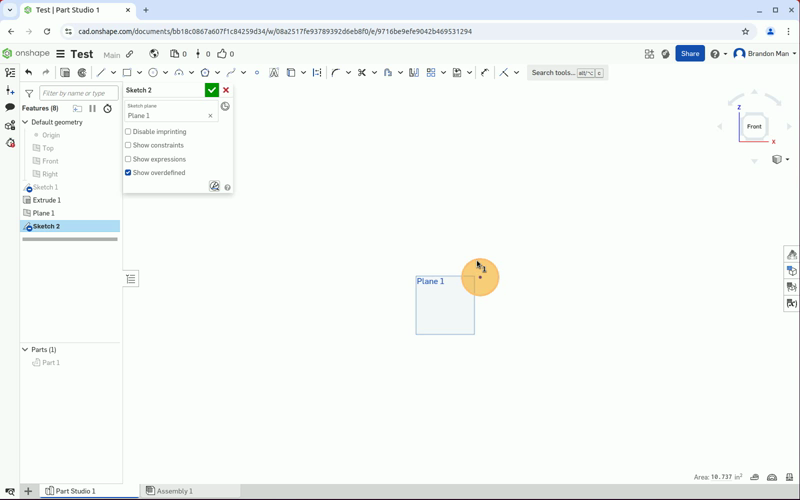
scroll(-6)
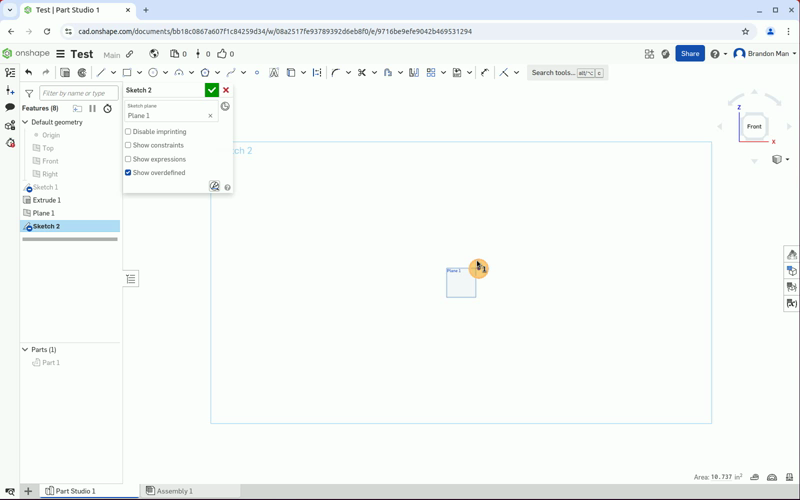
mouse_move(73, 352)
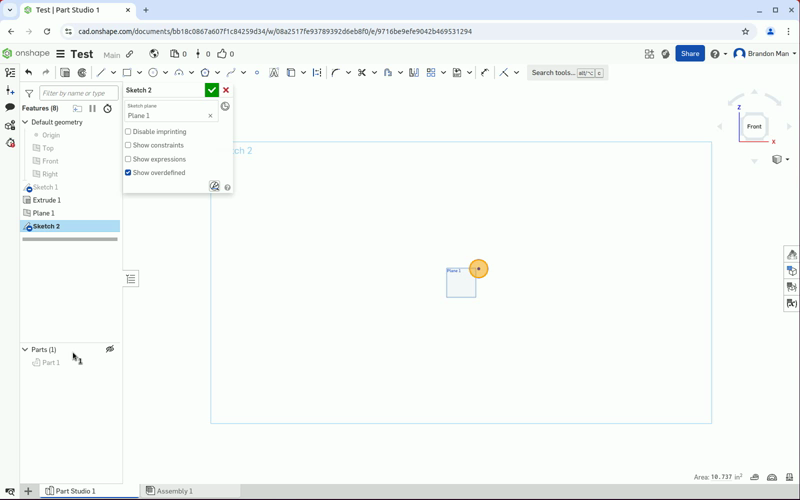
key(shift+y)
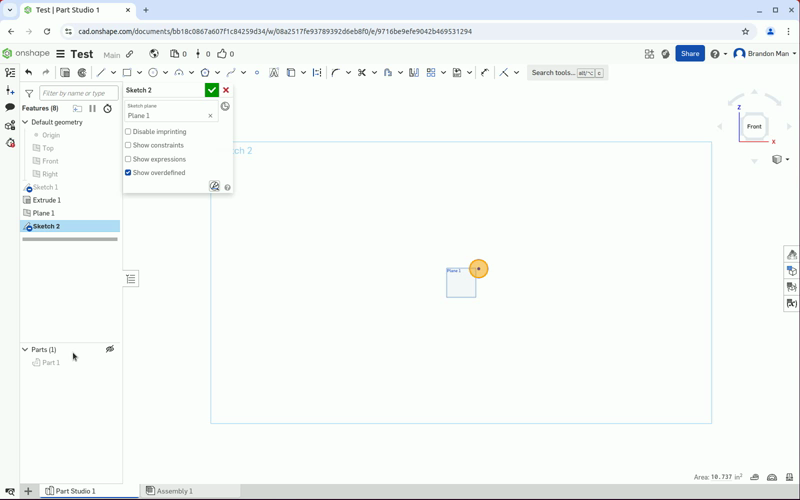
key(shift+e)
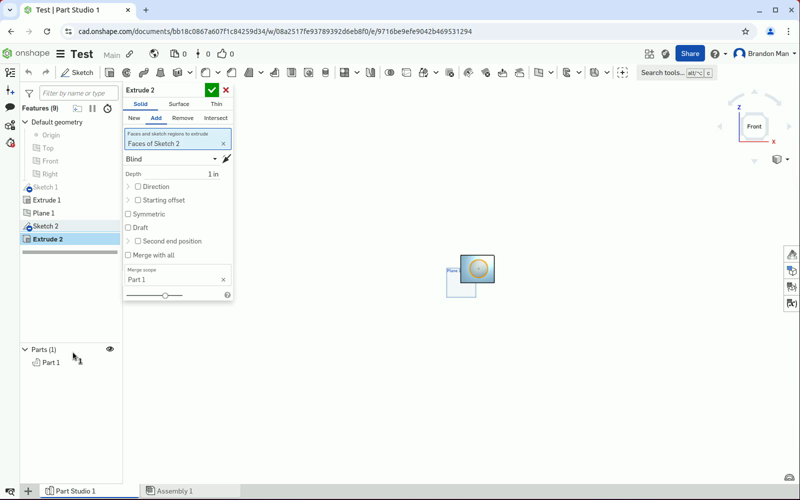
mouse_move(143, 106)
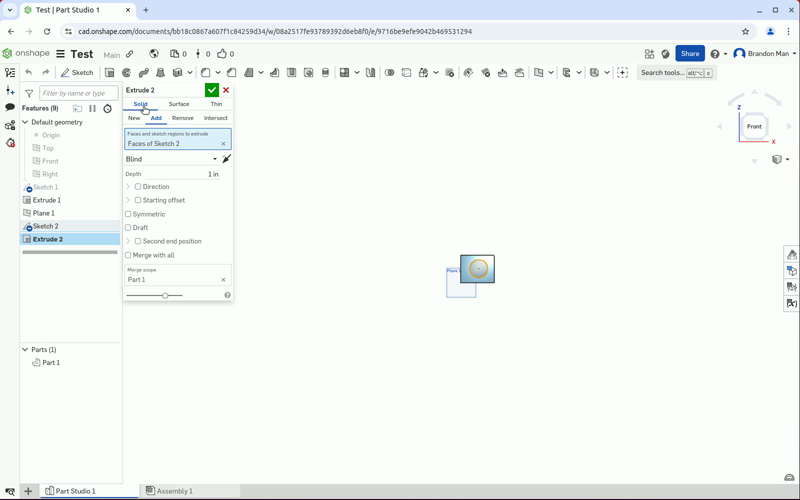
click(143, 106)
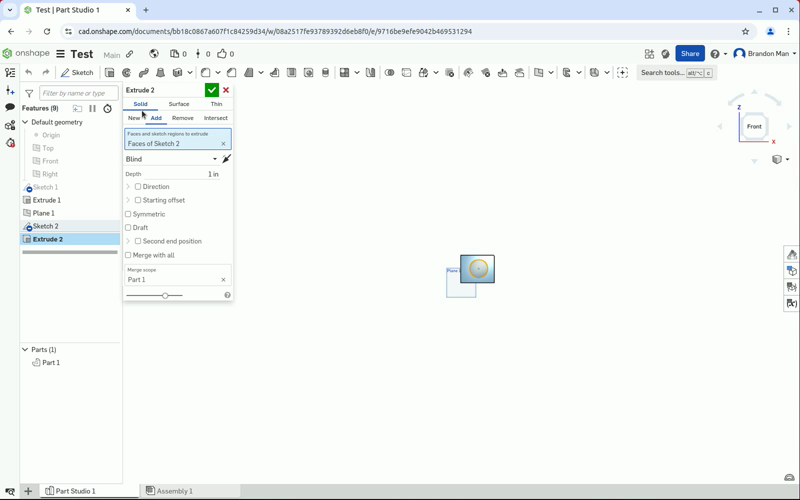
mouse_move(137, 120)
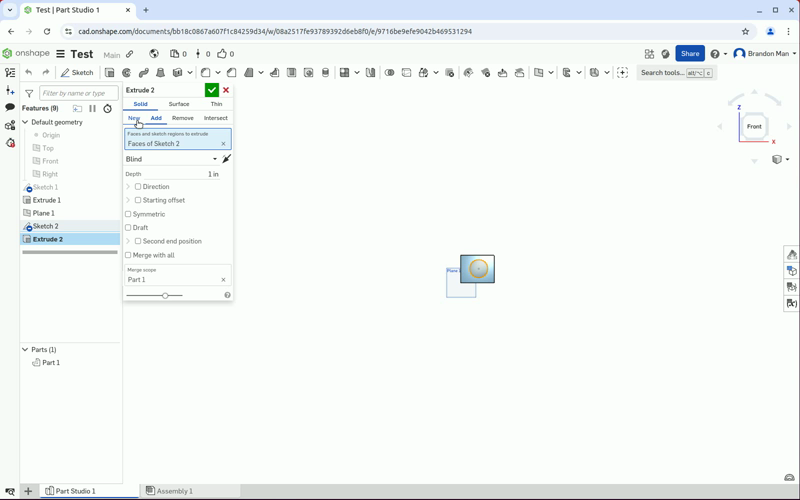
click(137, 120)
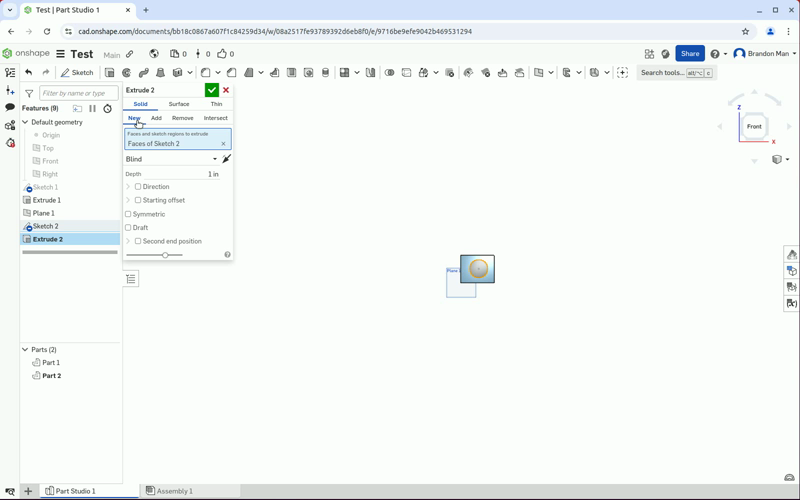
key(tab, 4)
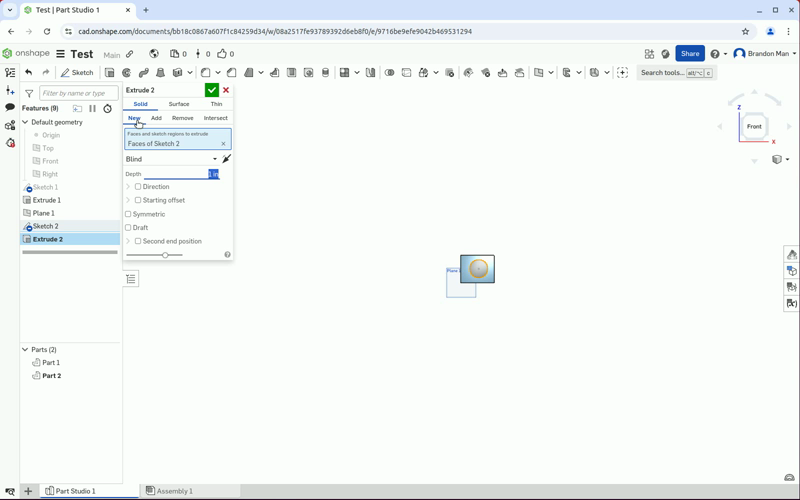
text(2.407)
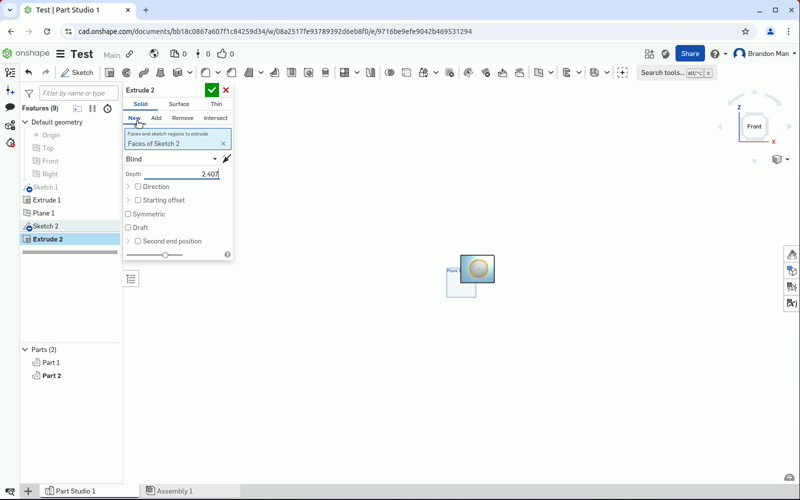
key(enter)
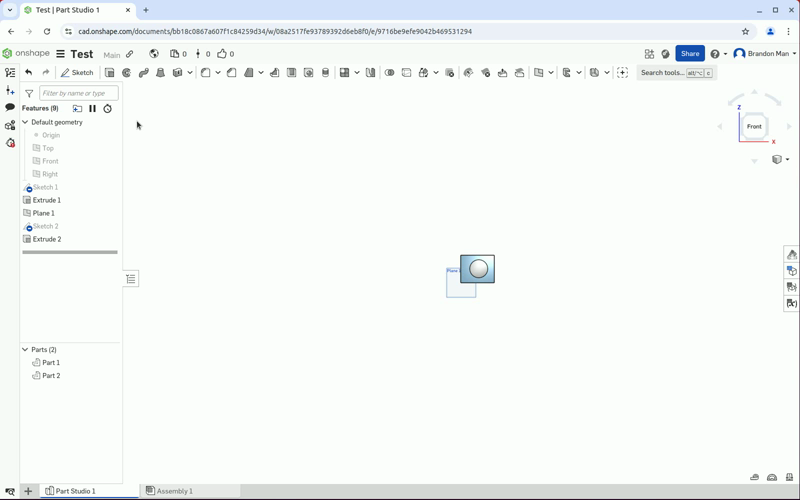
key(shift+h)
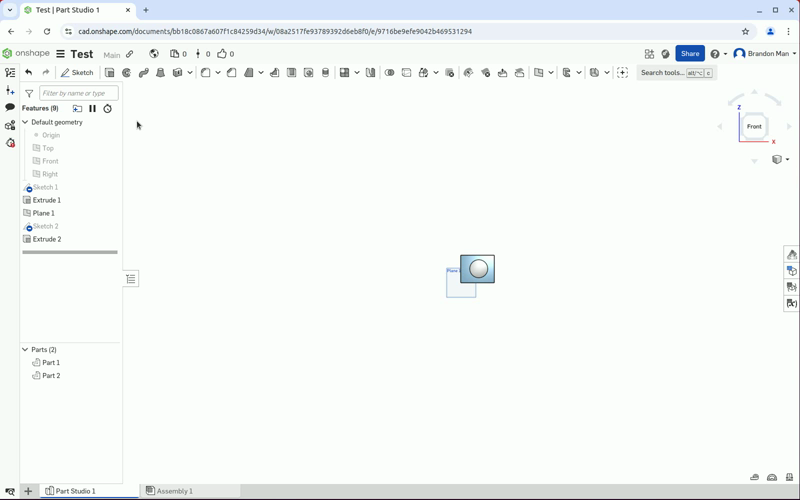
key(shift+h)
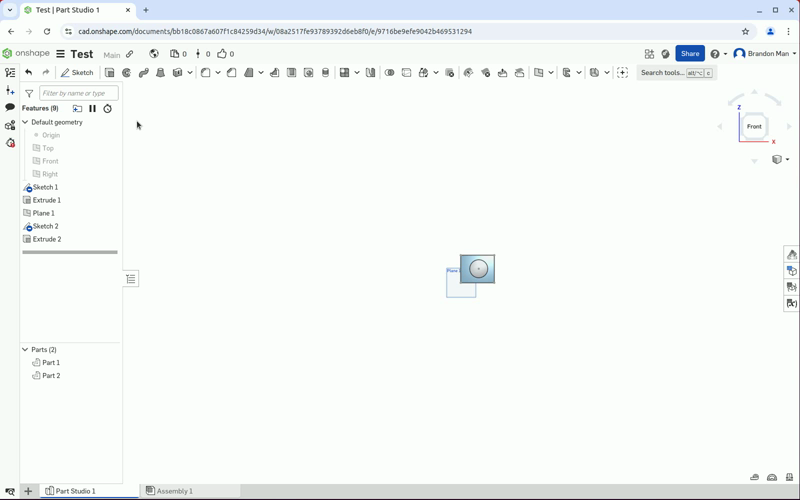
key(shift+7)
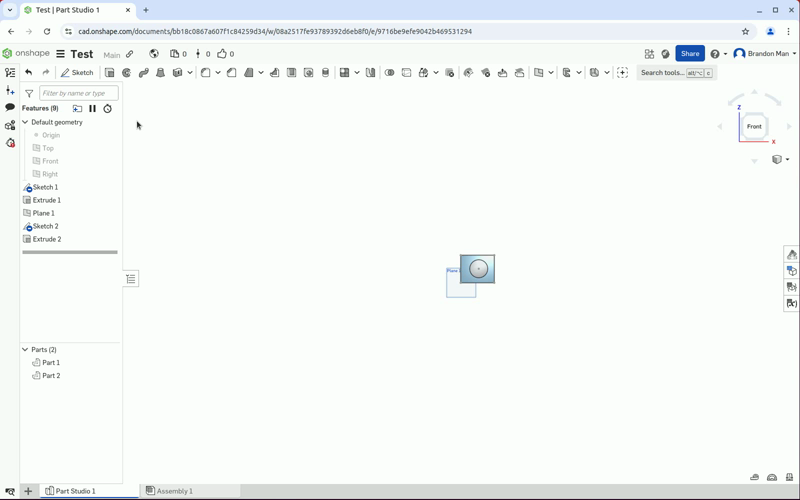
key(left, 2)
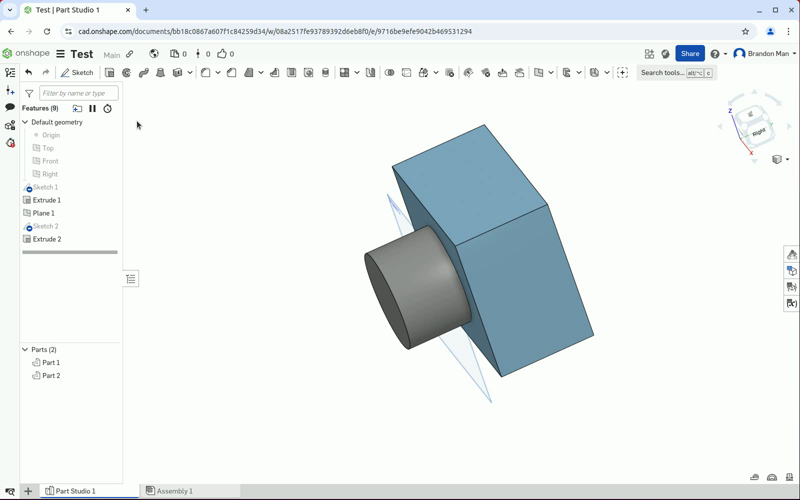
key(down, 2)
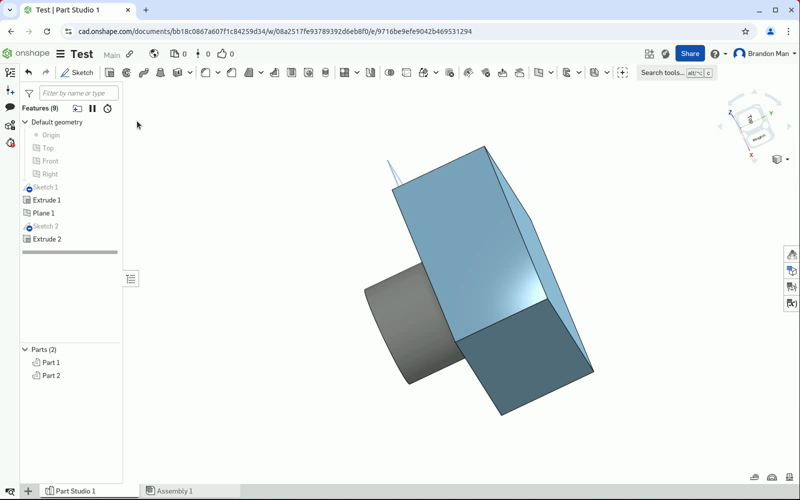
key(up, 2)
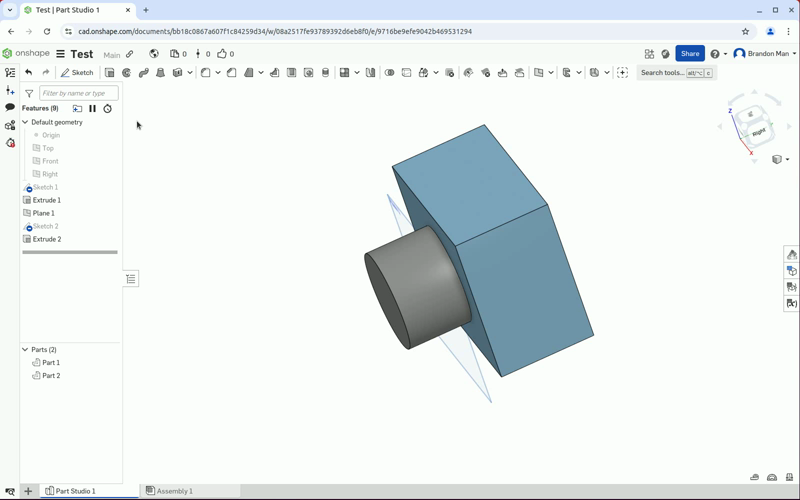
key(right, 2)
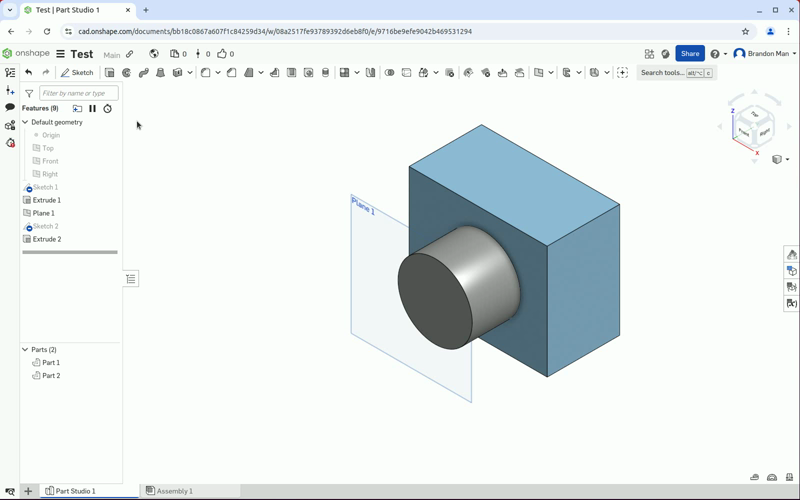
mouse_move(73, 189)
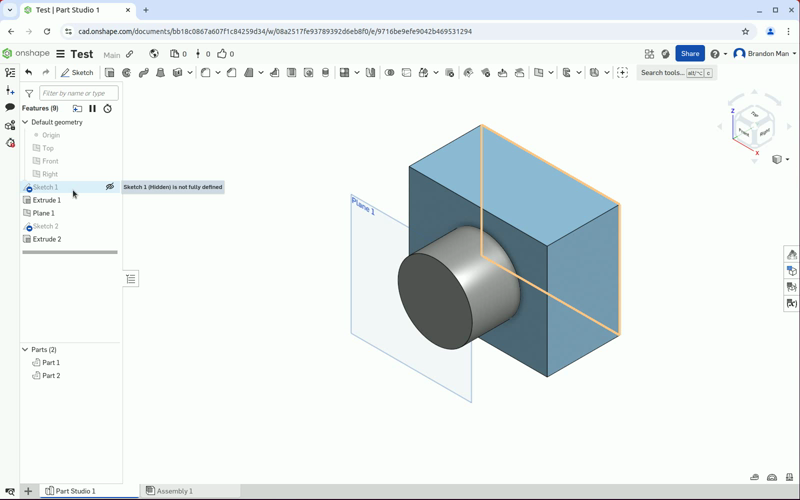
click(73, 189)